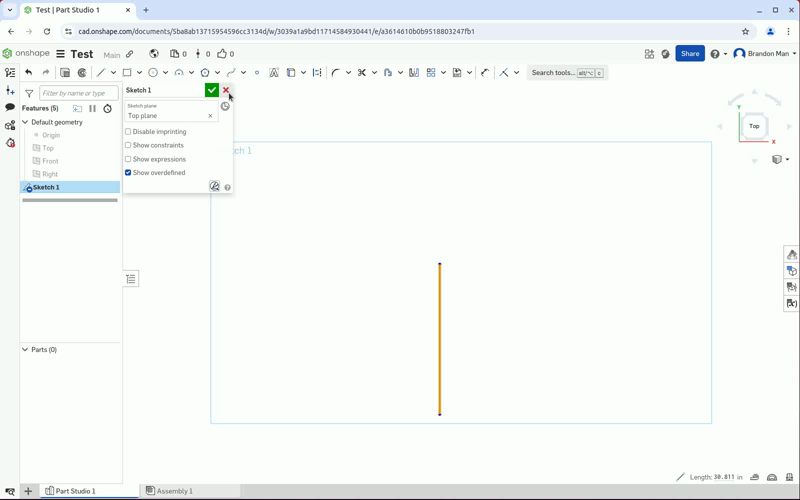
key(shift+h)
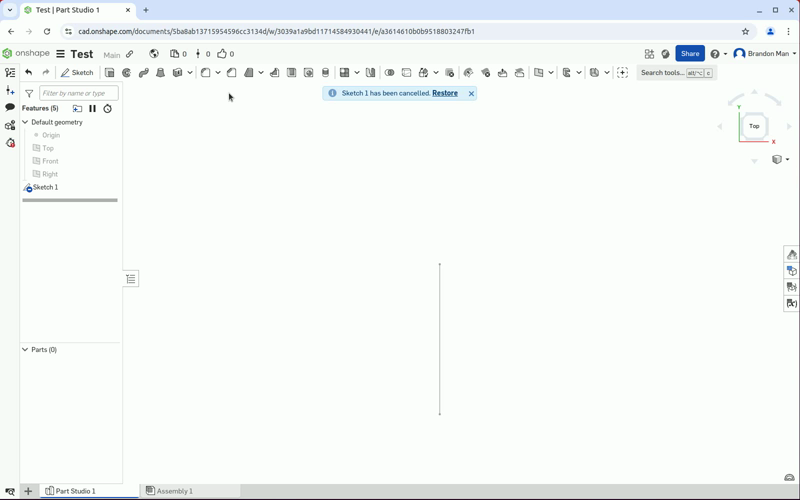
mouse_move(73, 352)
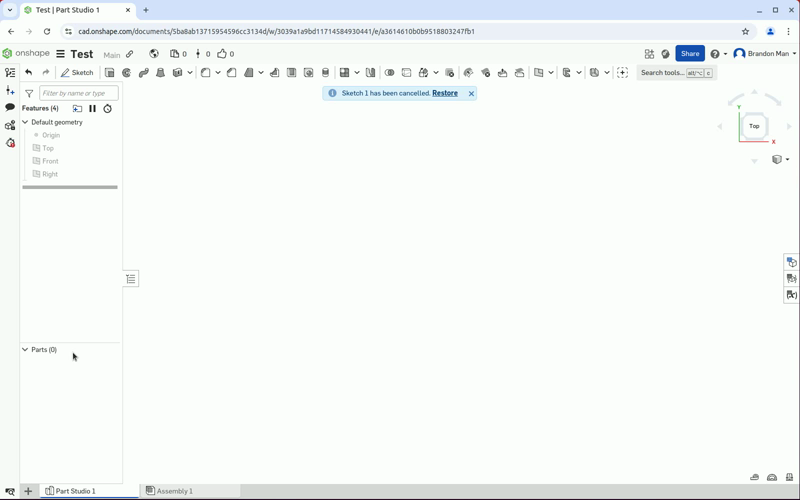
key(y)
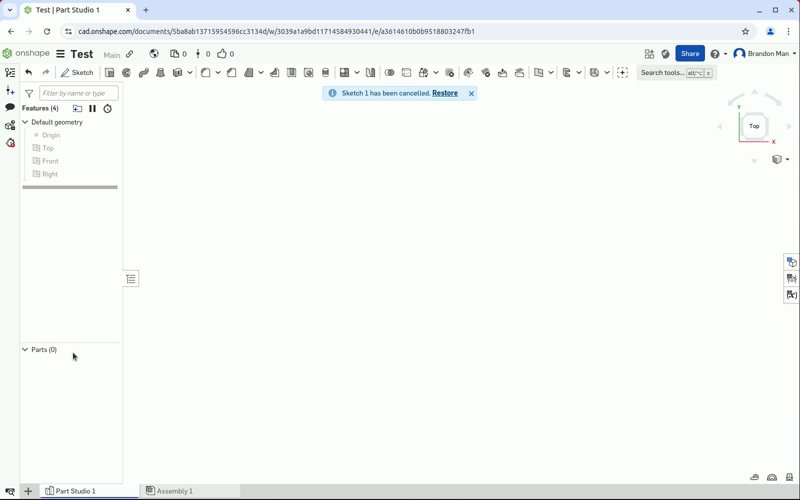
key(shift+p)
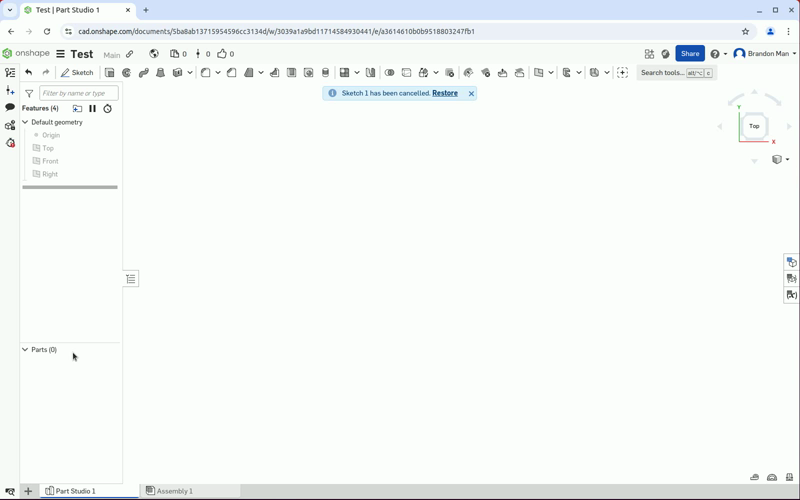
key(space)
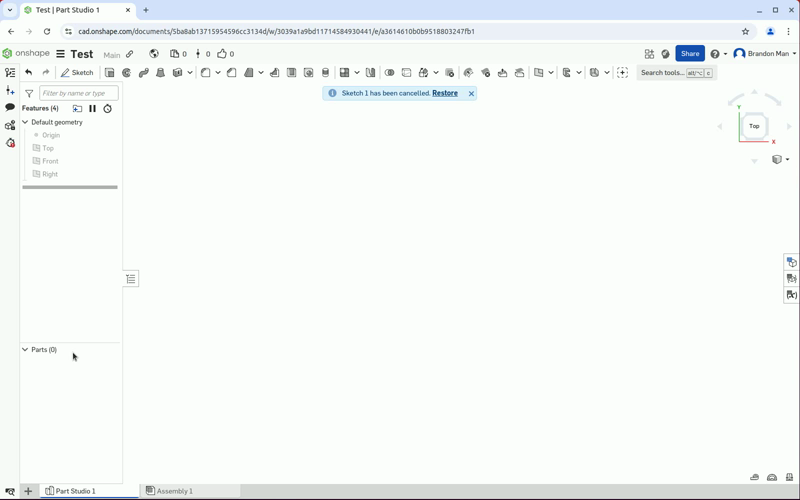
key_down(shift)
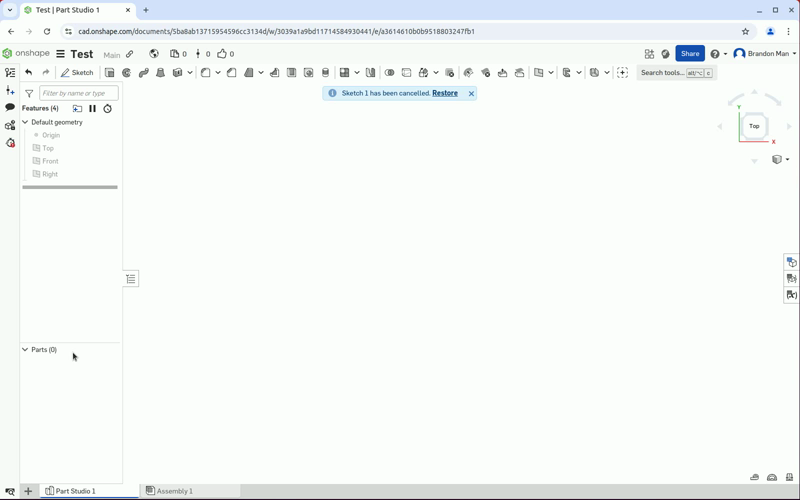
key(up)
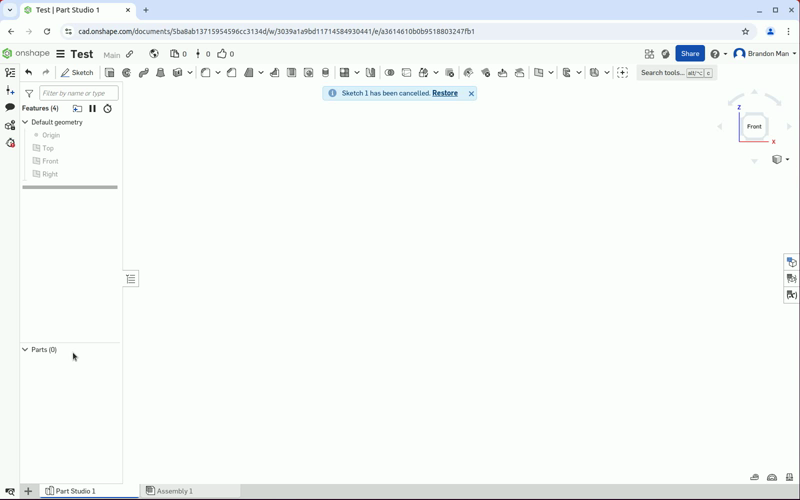
key_up(shift)
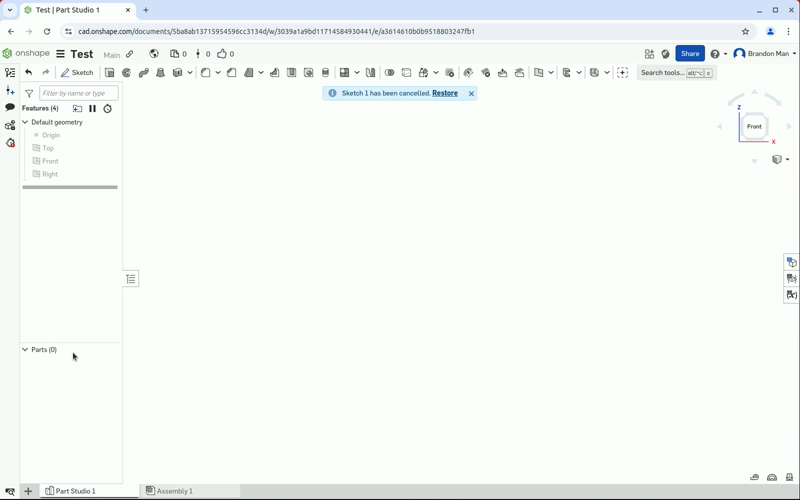
mouse_move(73, 352)
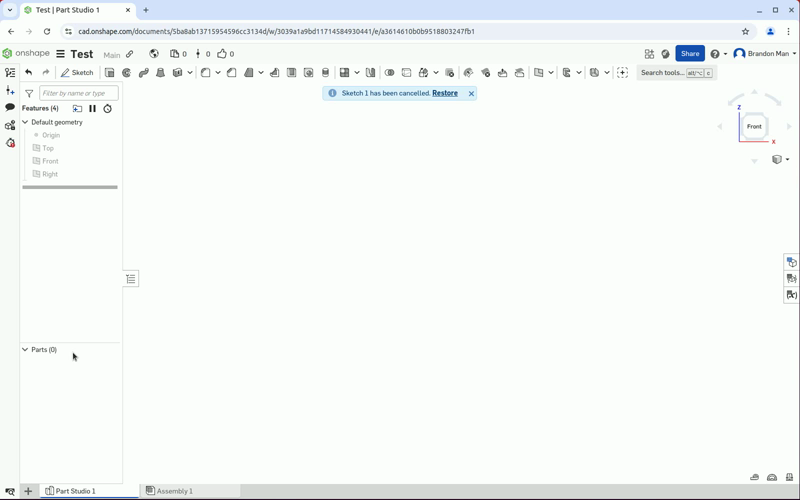
key(shift+y)
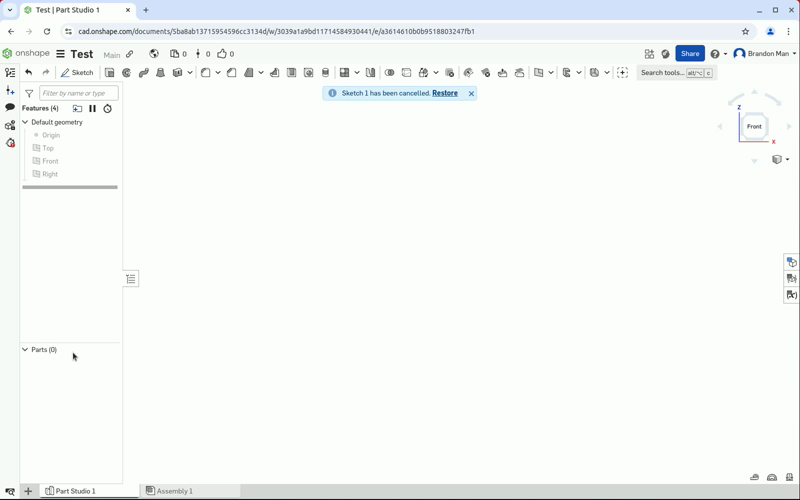
key(shift+s)
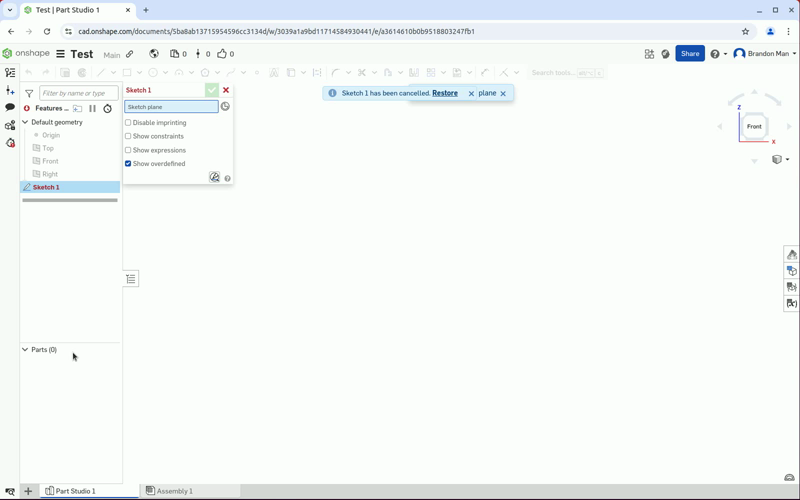
mouse_move(73, 163)
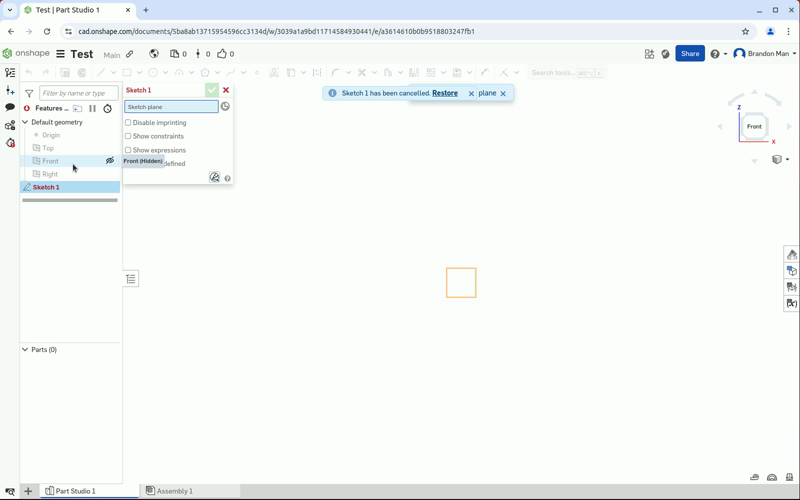
click(73, 163)
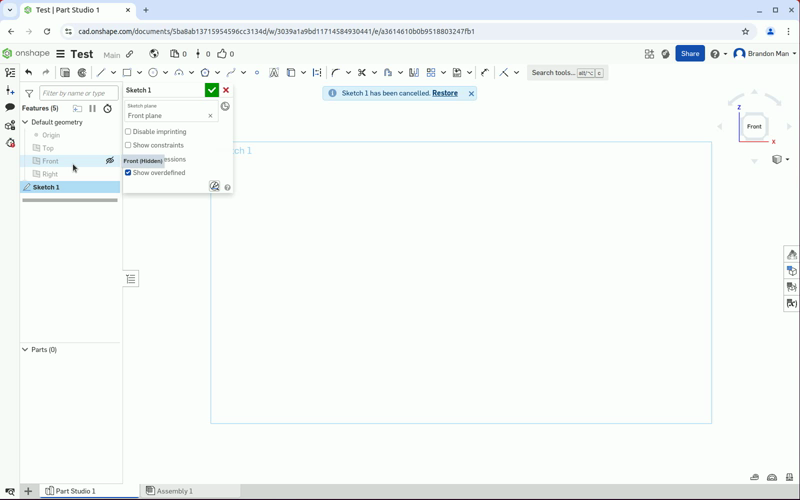
mouse_move(73, 352)
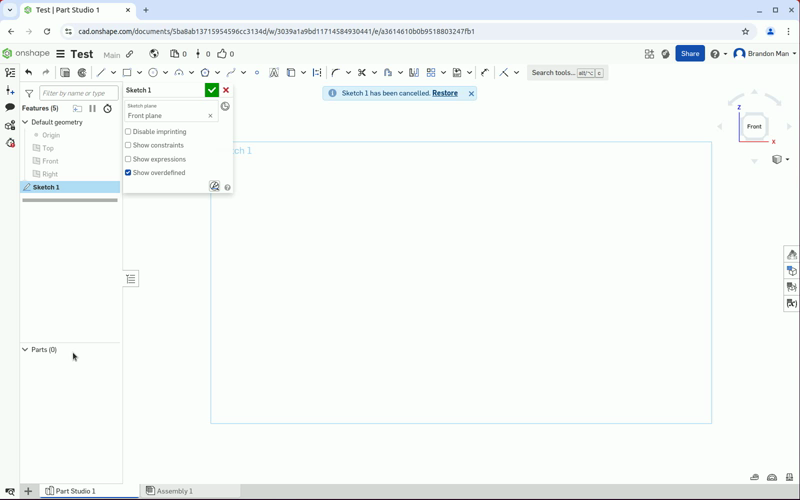
key(y)
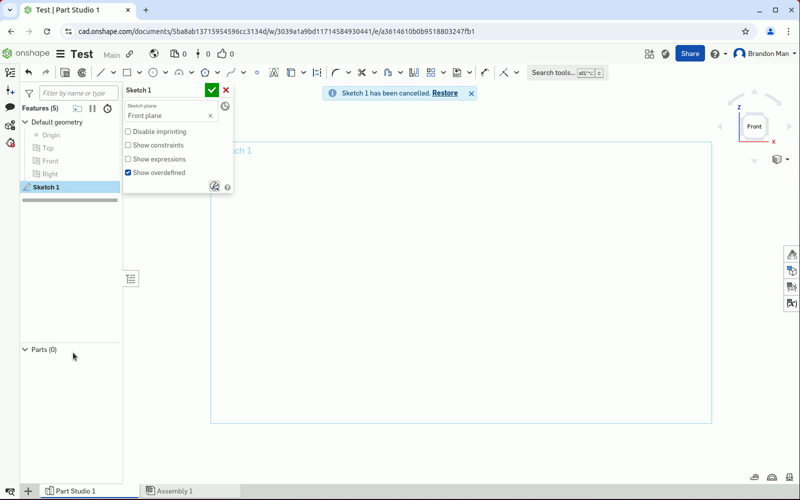
key(l)
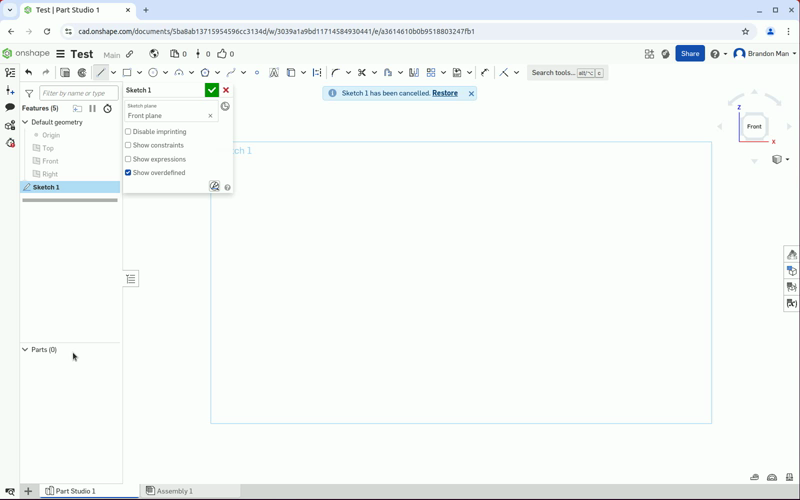
key_down(shift)
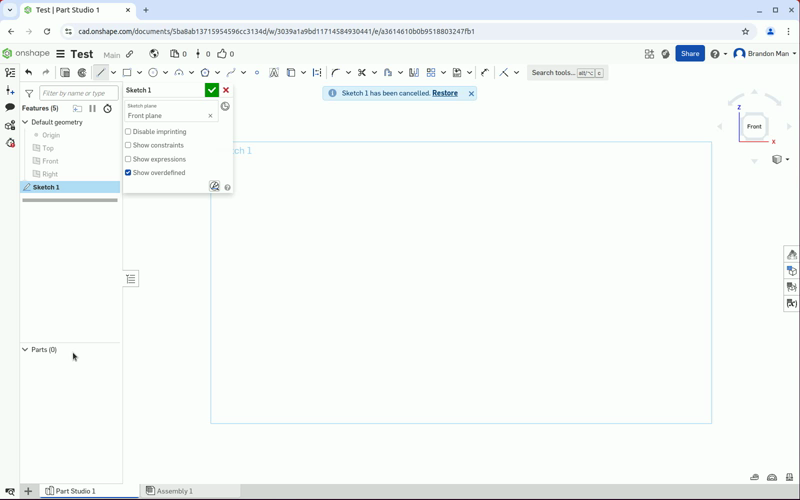
mouse_move(395, 325)
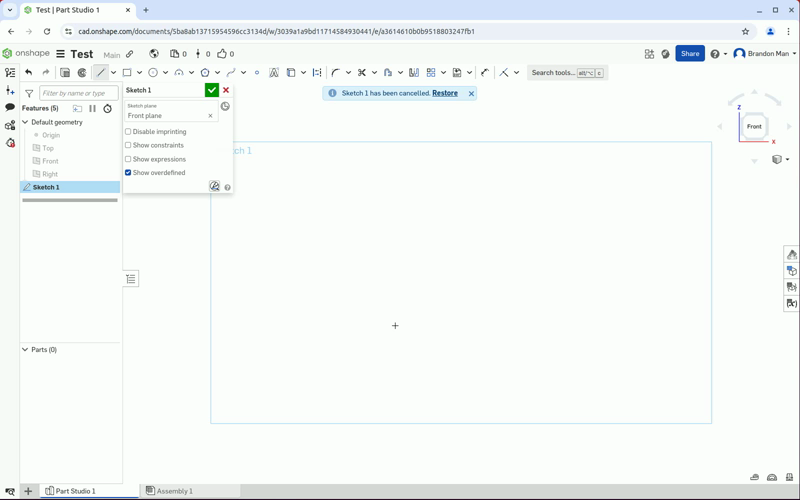
click(395, 325)
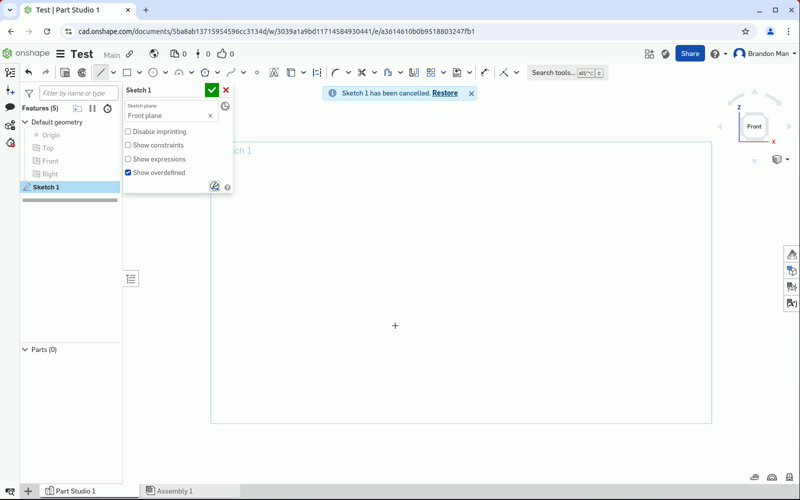
key_up(shift)
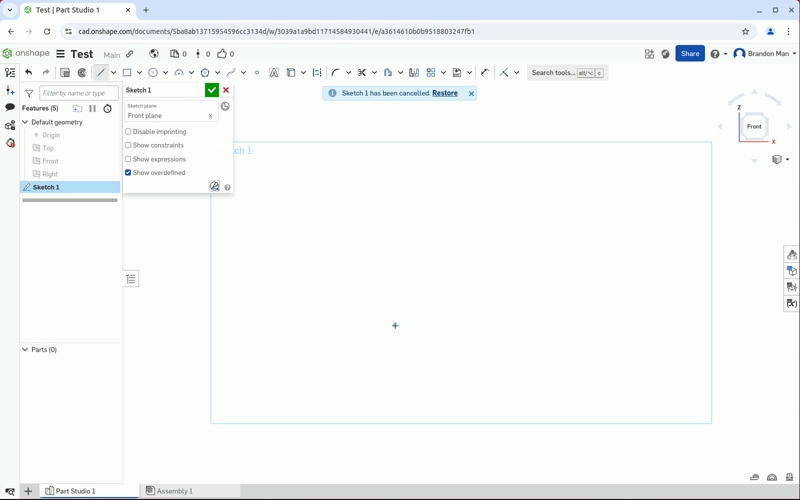
key_down(shift)
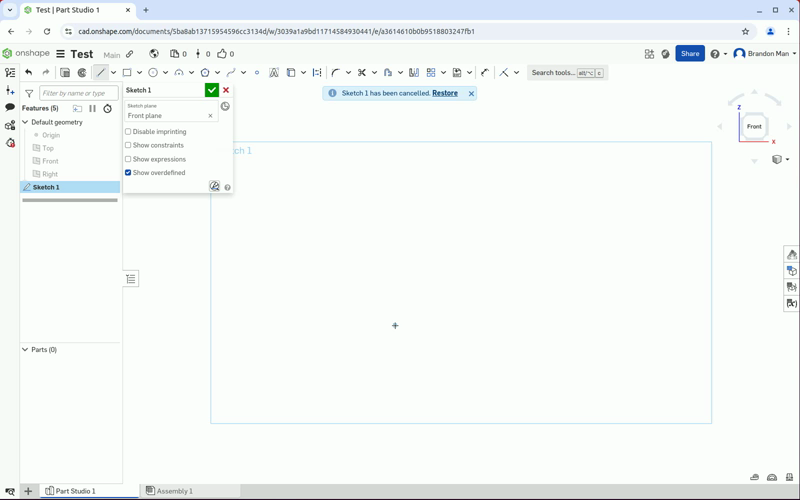
mouse_move(507, 325)
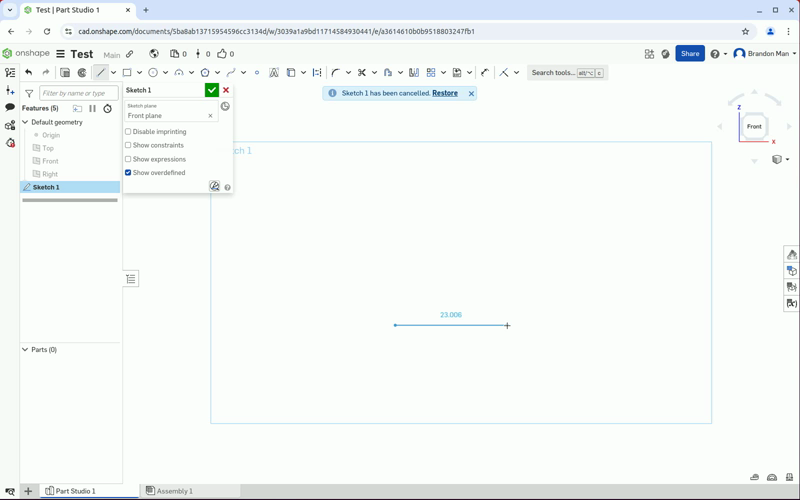
click(507, 325)
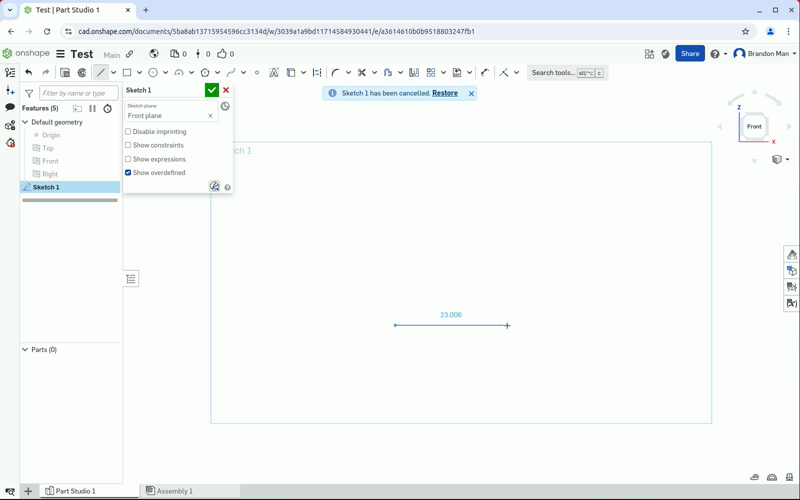
key_up(shift)
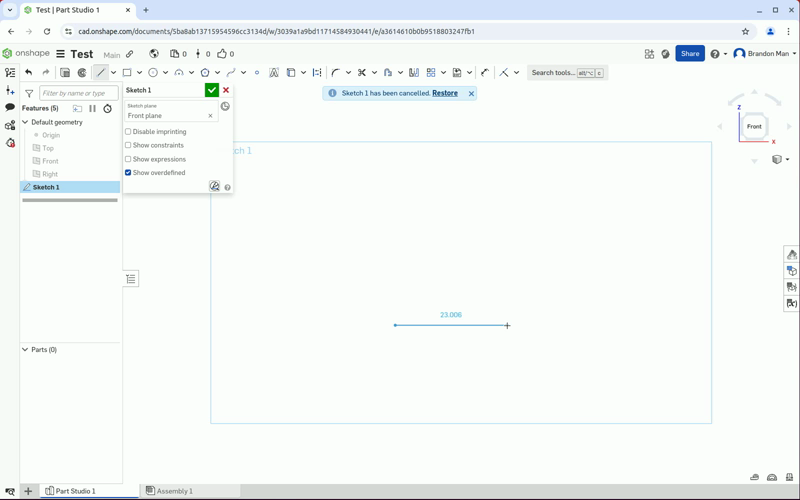
key_down(shift)
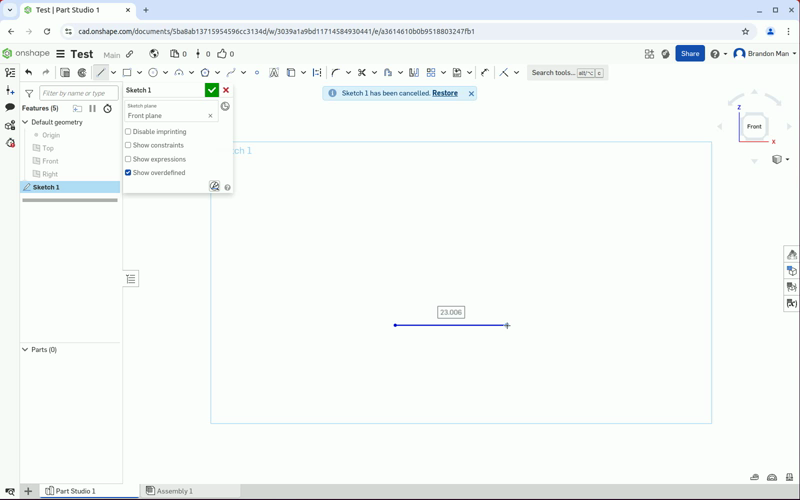
mouse_move(507, 170)
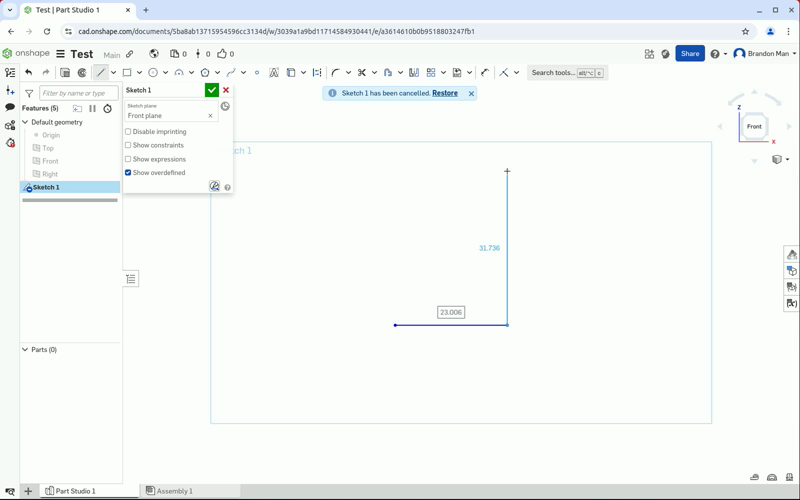
click(507, 170)
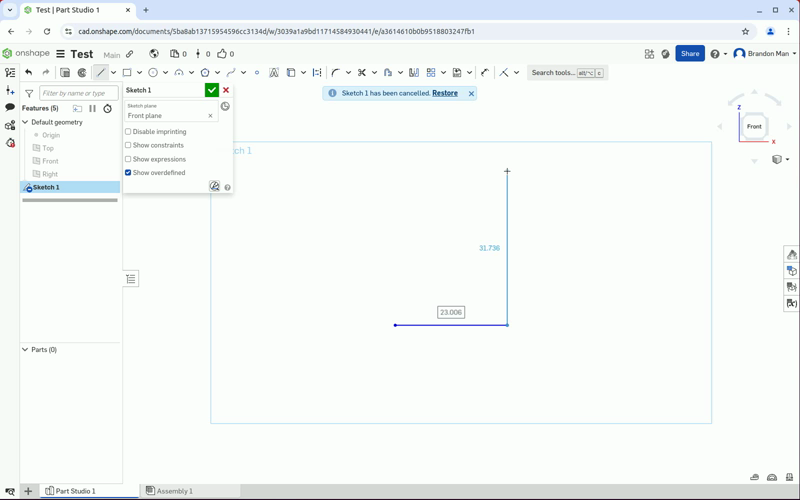
key_up(shift)
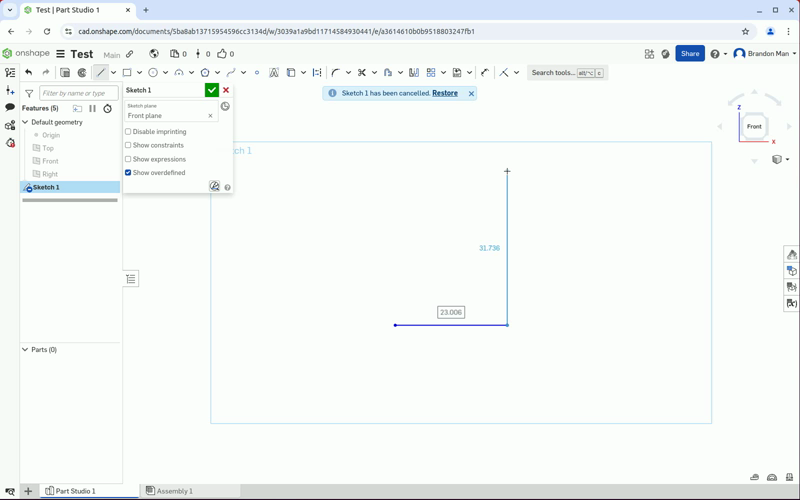
key_down(shift)
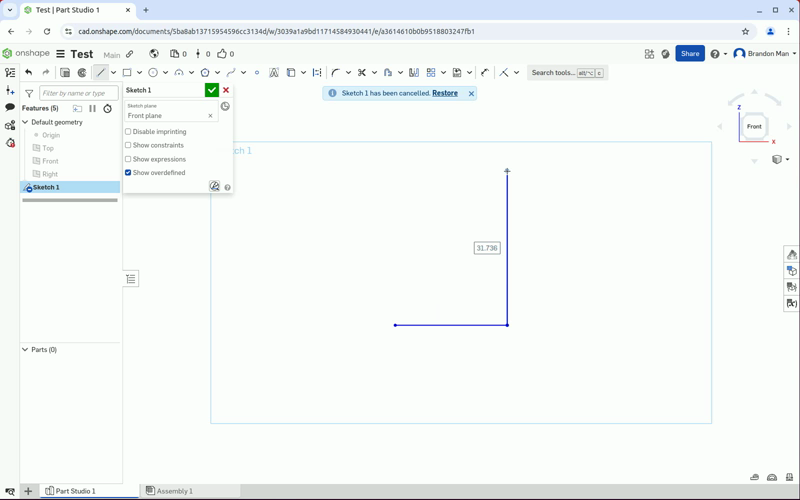
mouse_move(395, 170)
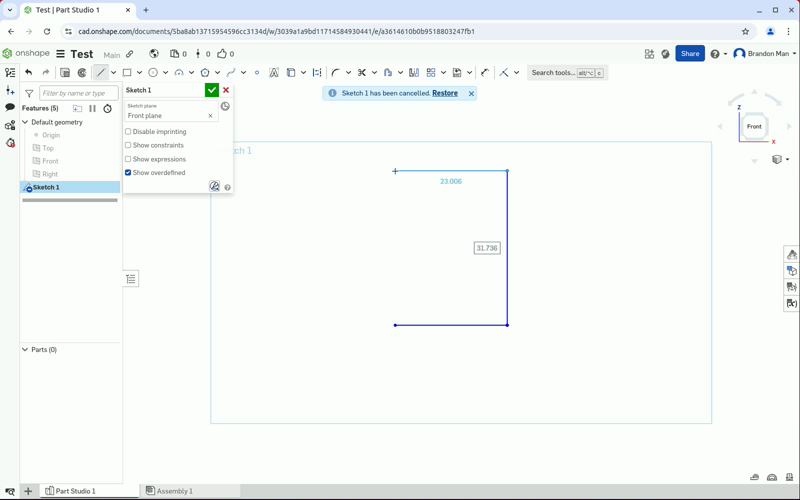
click(395, 170)
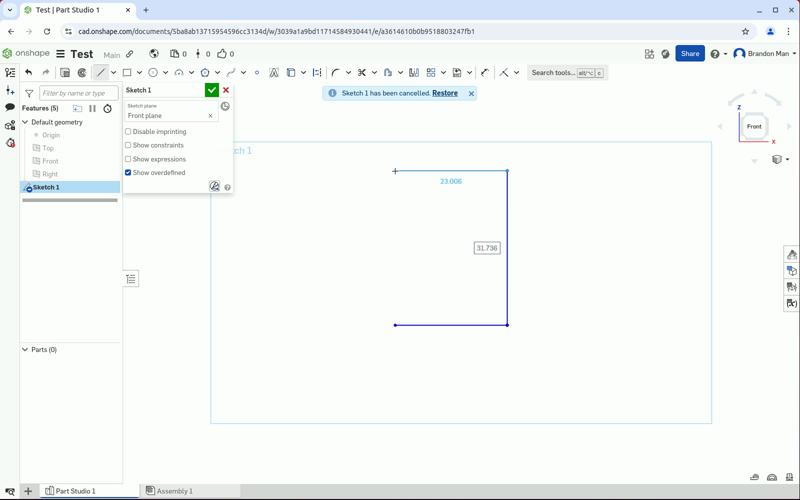
key_up(shift)
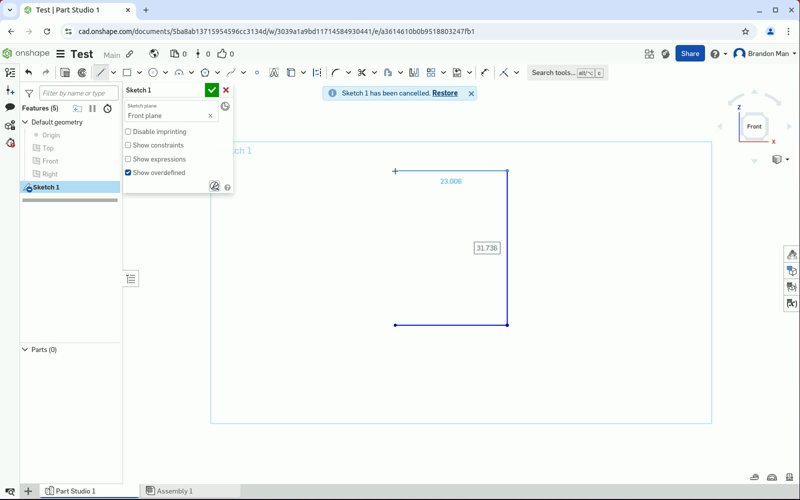
key_down(shift)
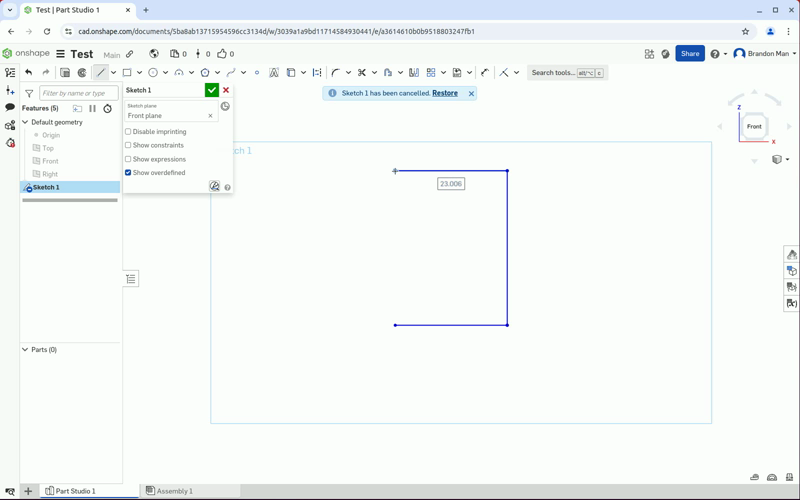
mouse_move(425, 170)
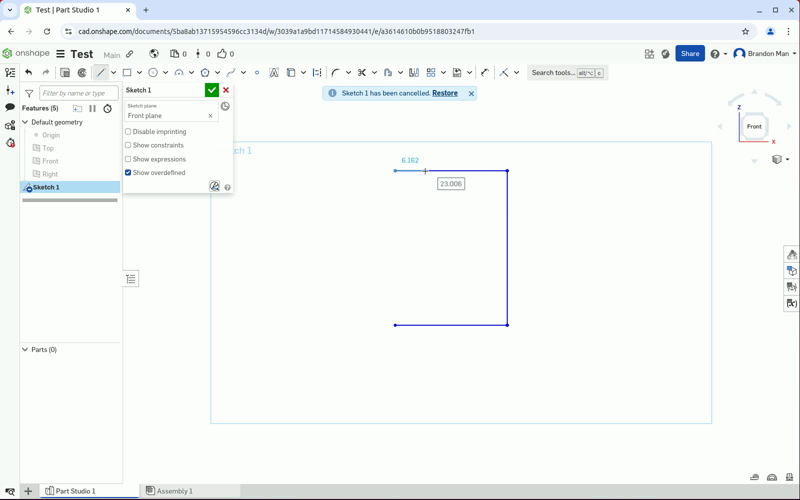
mouse_move(395, 185)
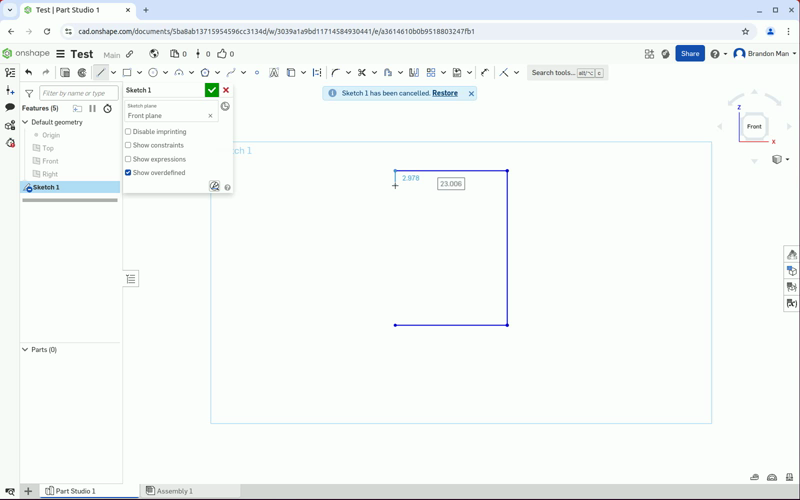
click(395, 185)
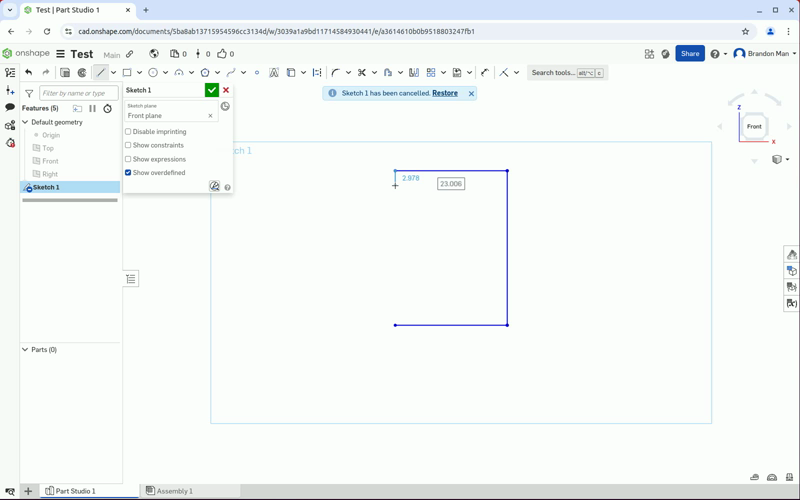
key_up(shift)
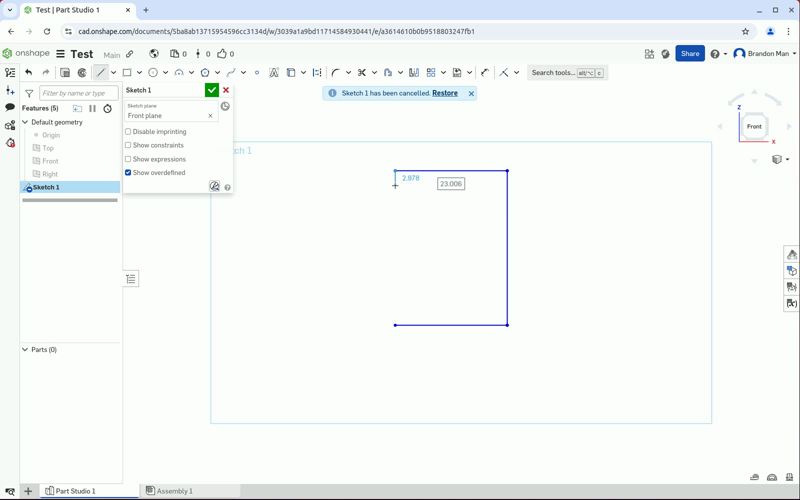
key_down(shift)
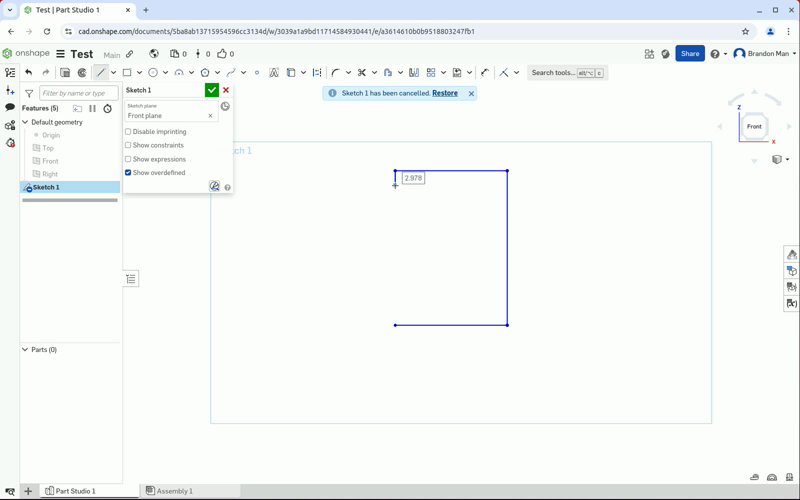
mouse_move(395, 310)
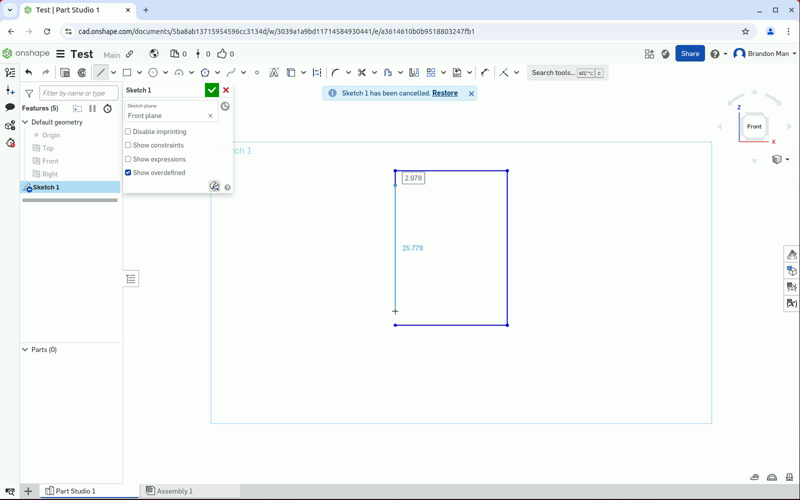
click(395, 310)
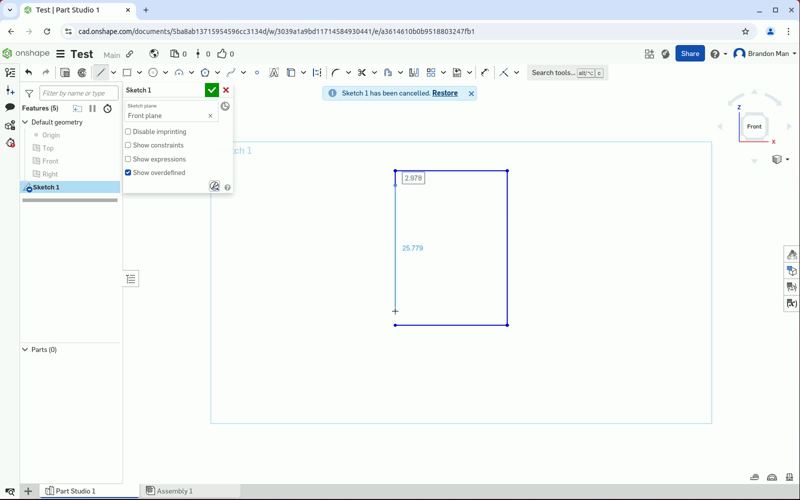
key_up(shift)
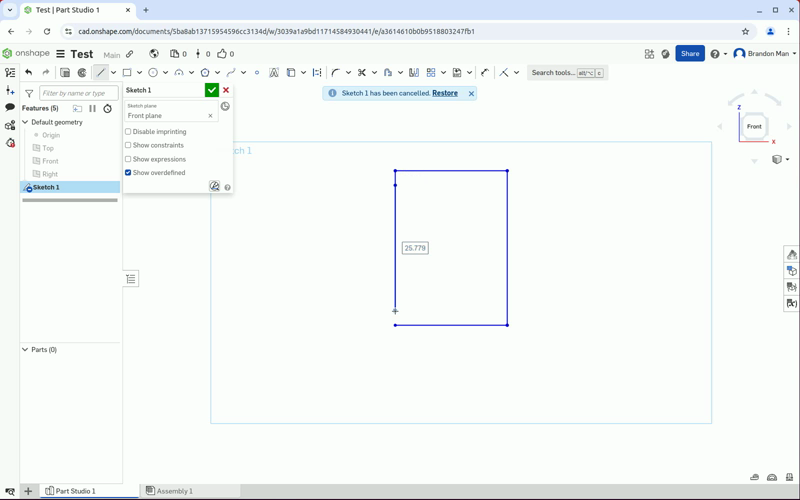
mouse_move(425, 310)
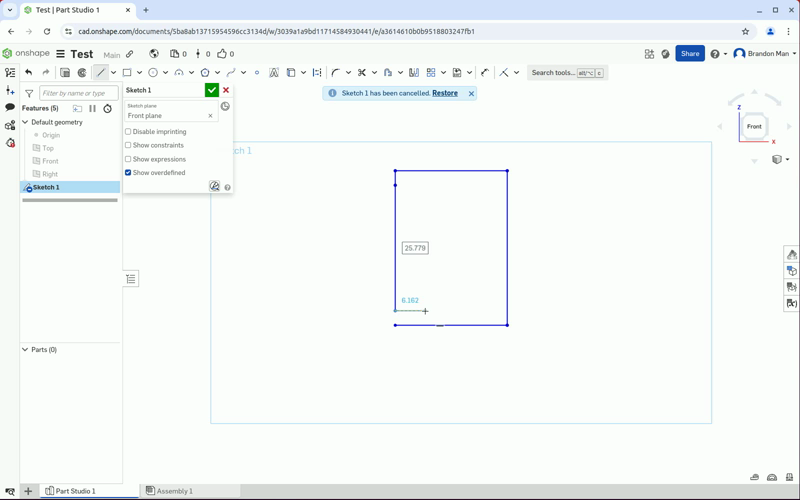
key_down(shift)
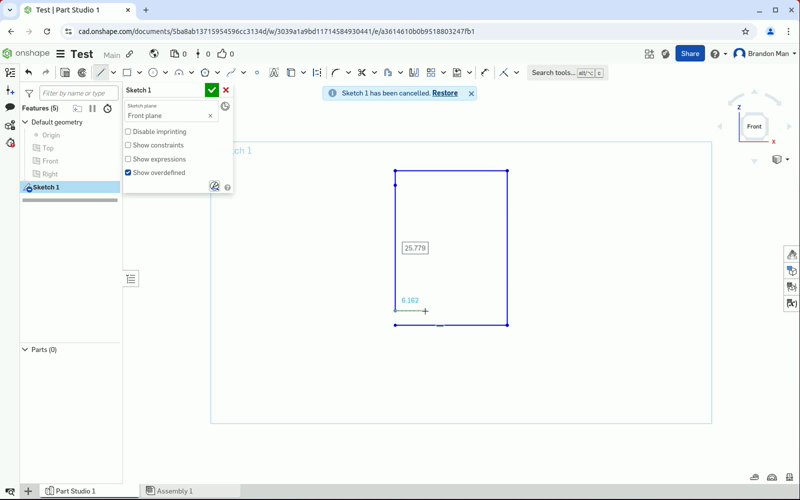
mouse_move(395, 325)
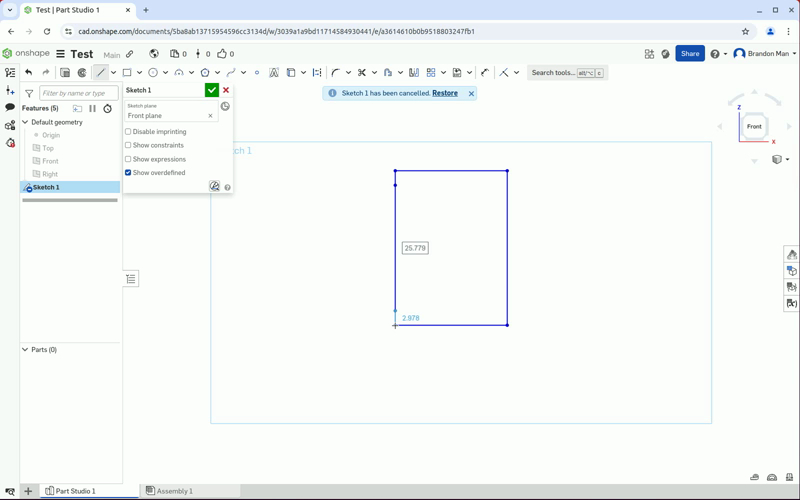
key_up(shift)
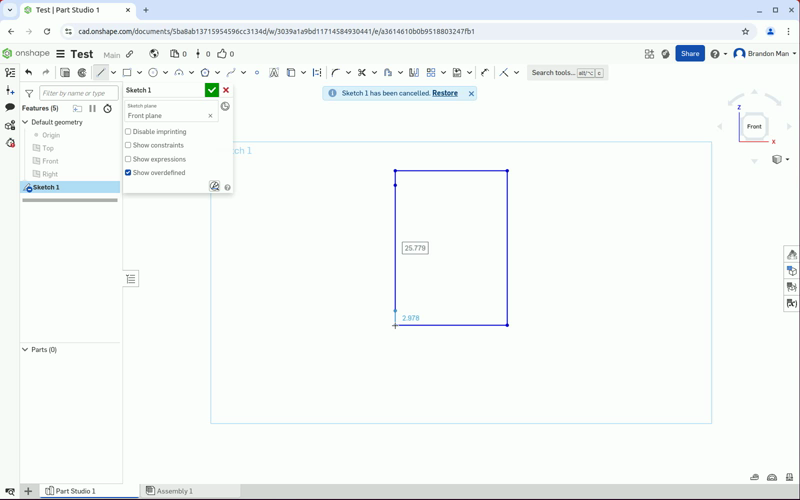
click(395, 325)
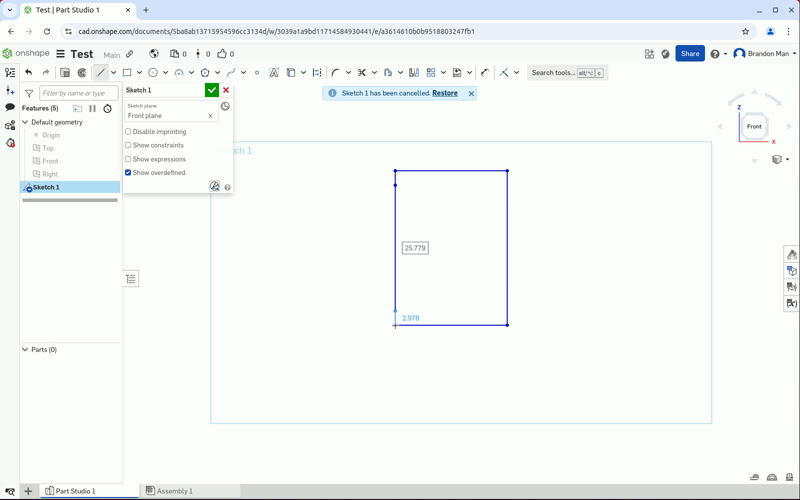
key(esc)
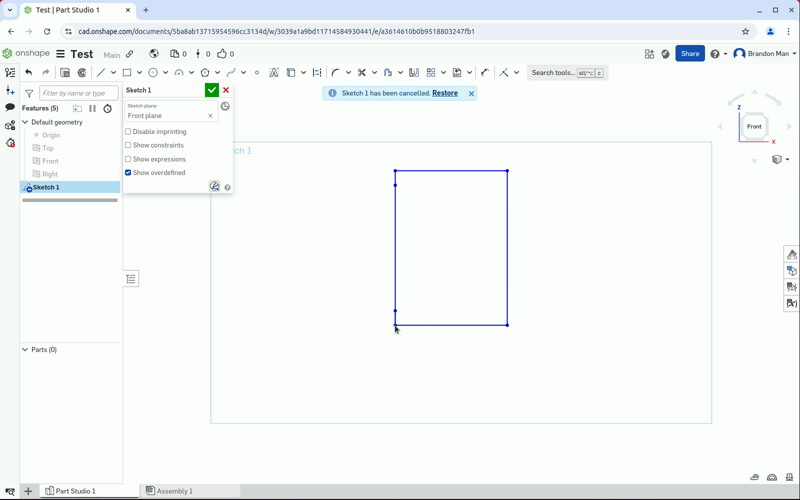
mouse_move(463, 203)
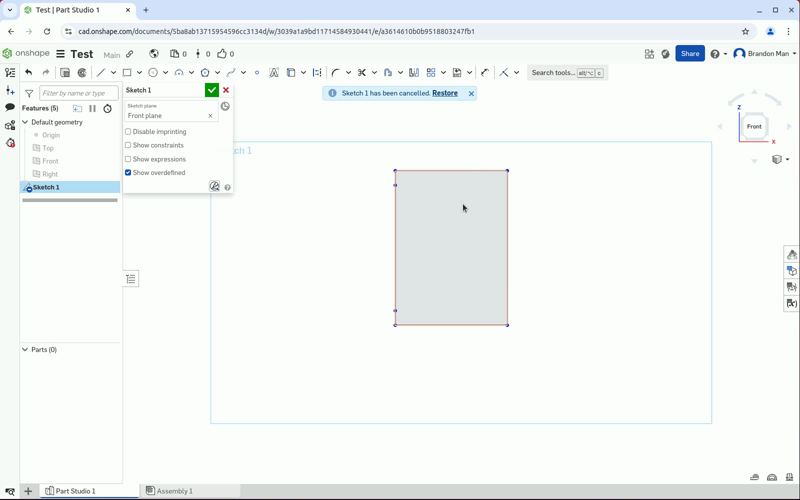
click(463, 203)
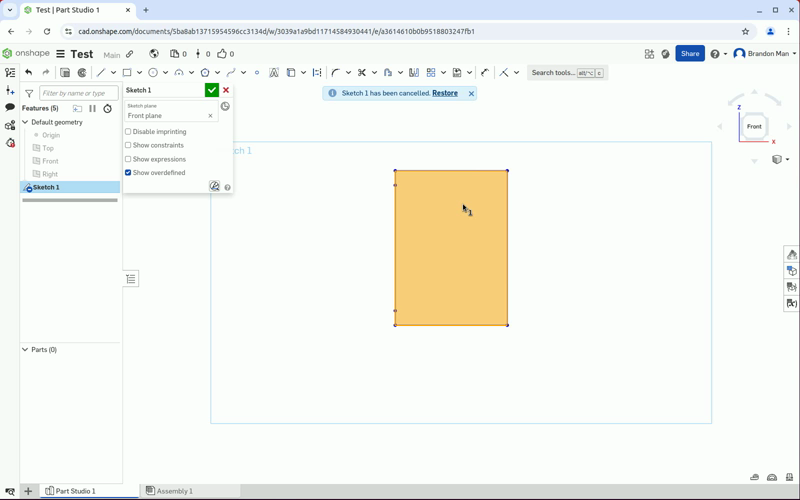
mouse_move(73, 352)
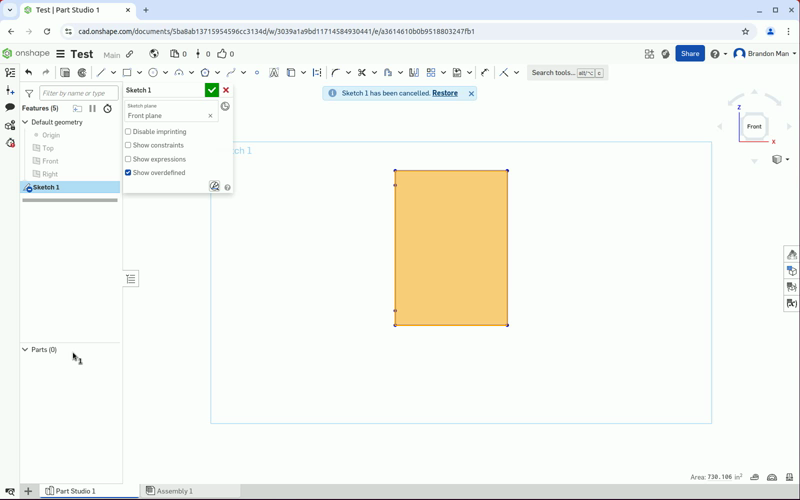
key(shift+y)
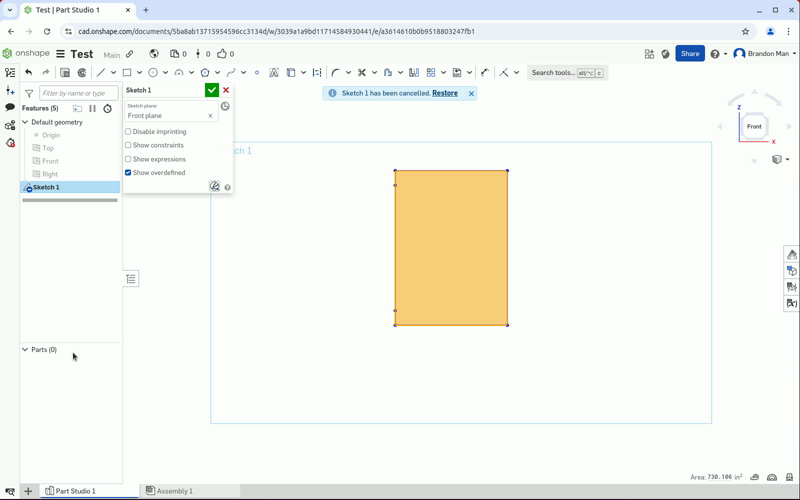
key(shift+e)
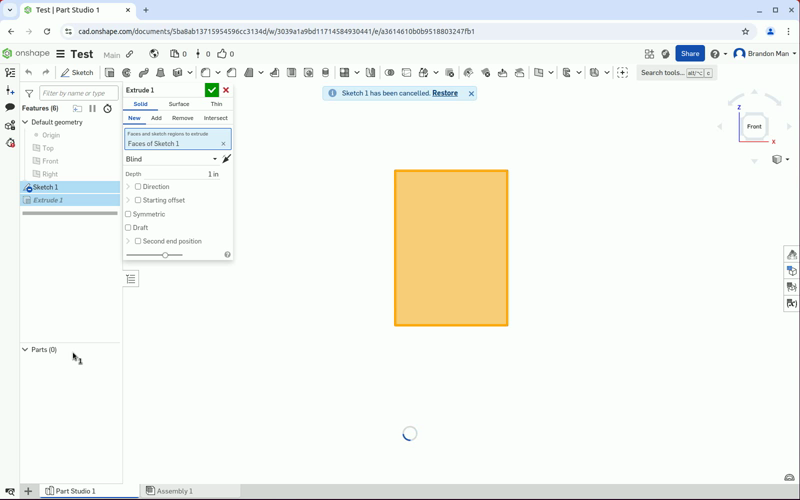
mouse_move(143, 106)
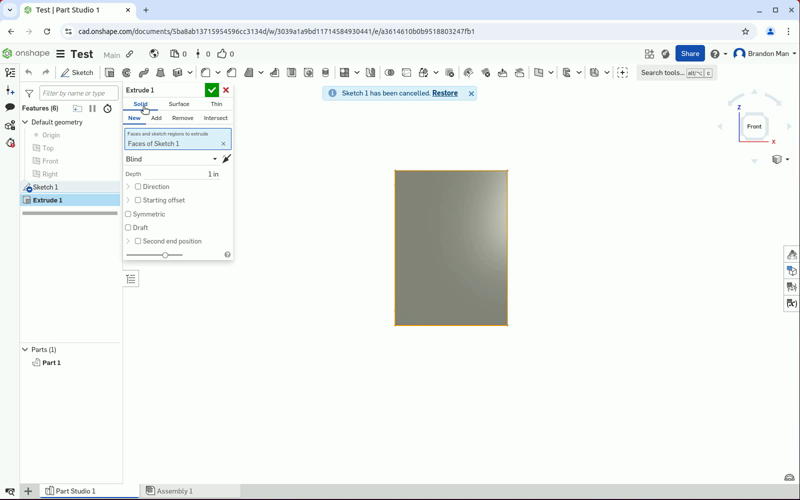
click(143, 106)
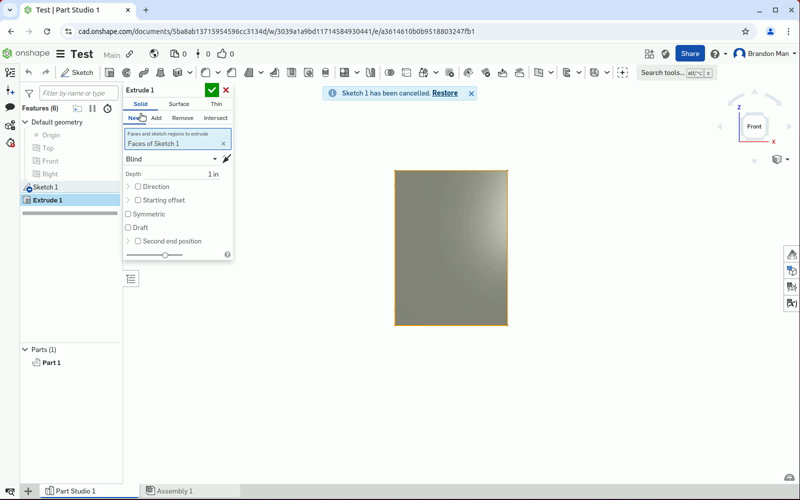
mouse_move(137, 120)
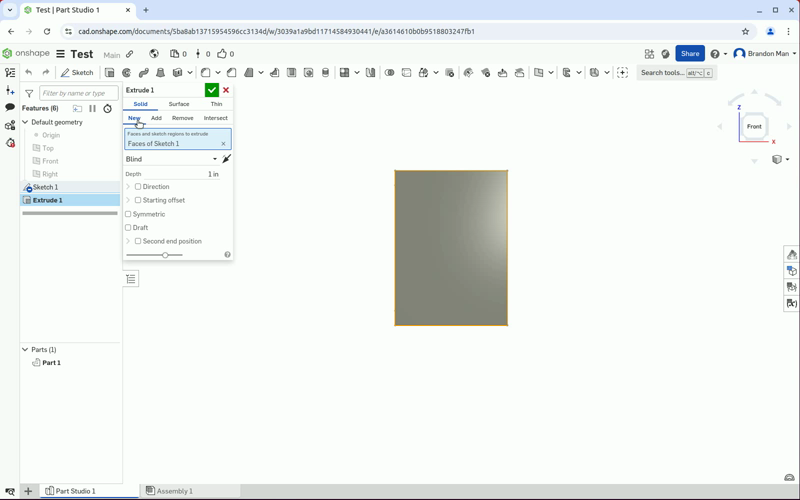
click(137, 120)
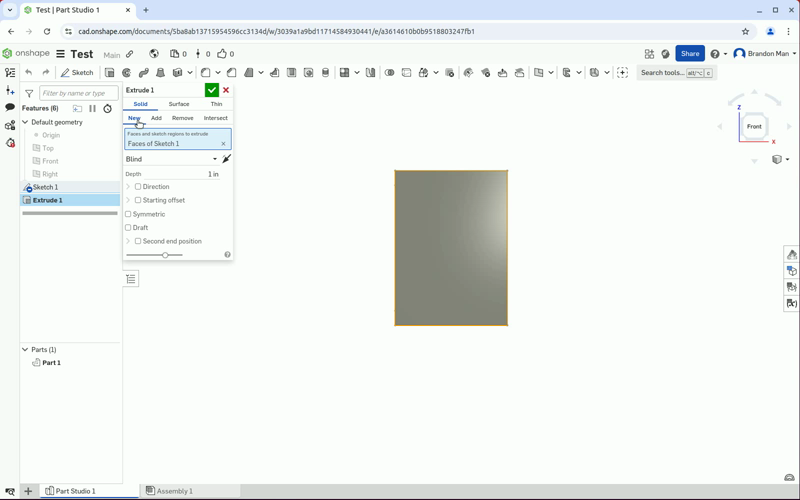
key(tab, 4)
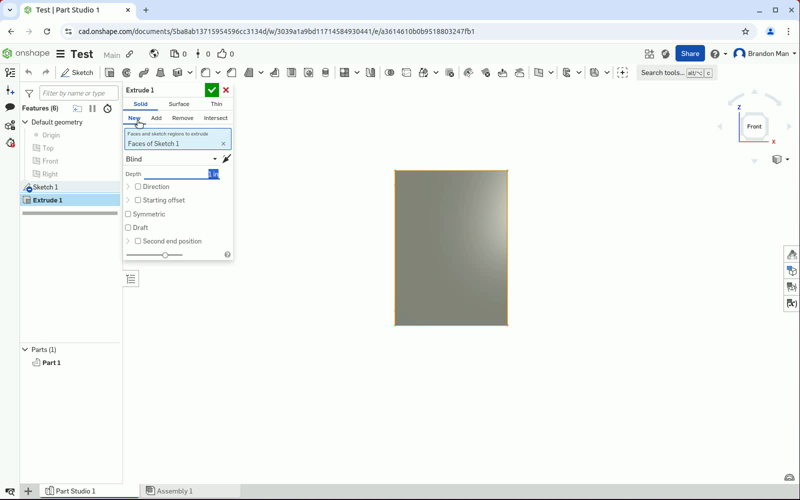
text(0.241)
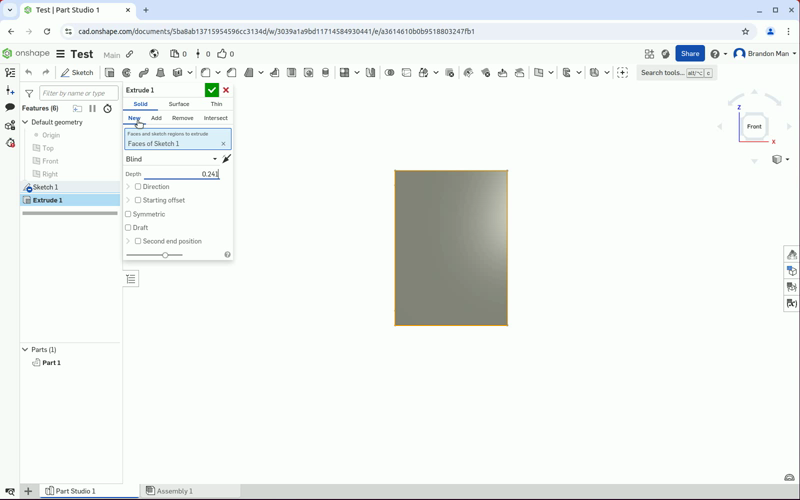
key(enter)
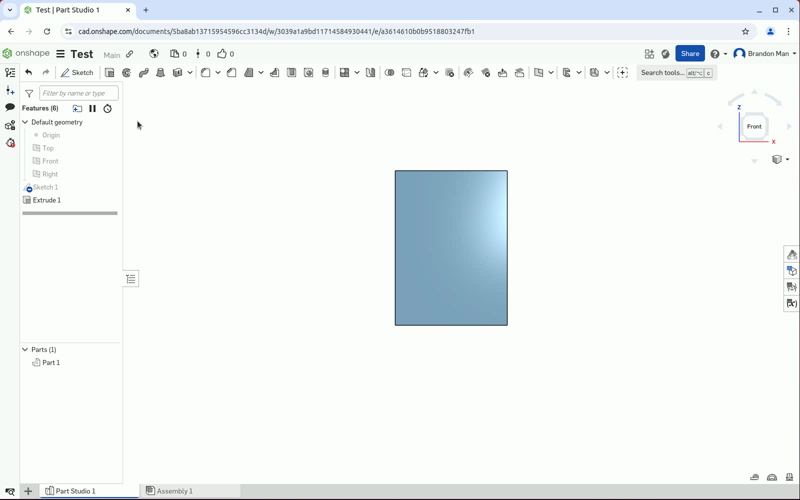
key(shift+h)
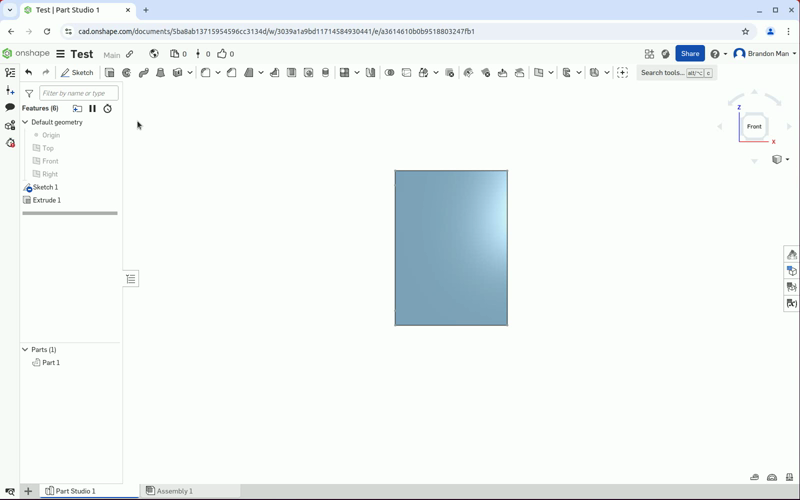
key(shift+h)
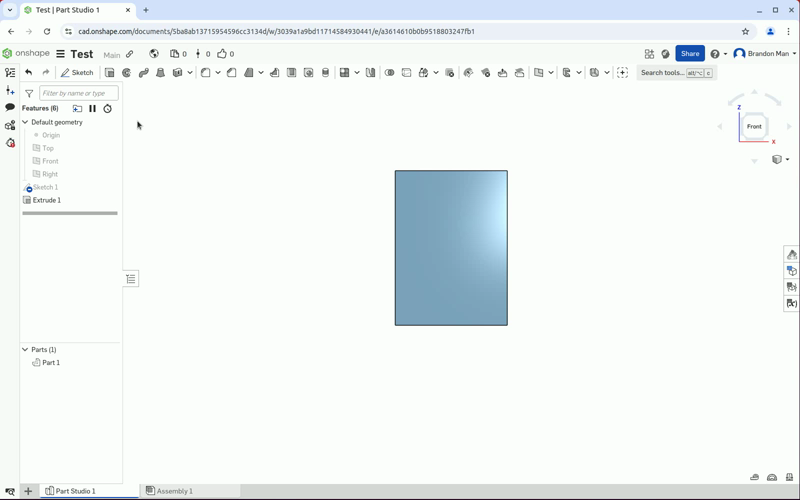
mouse_move(73, 189)
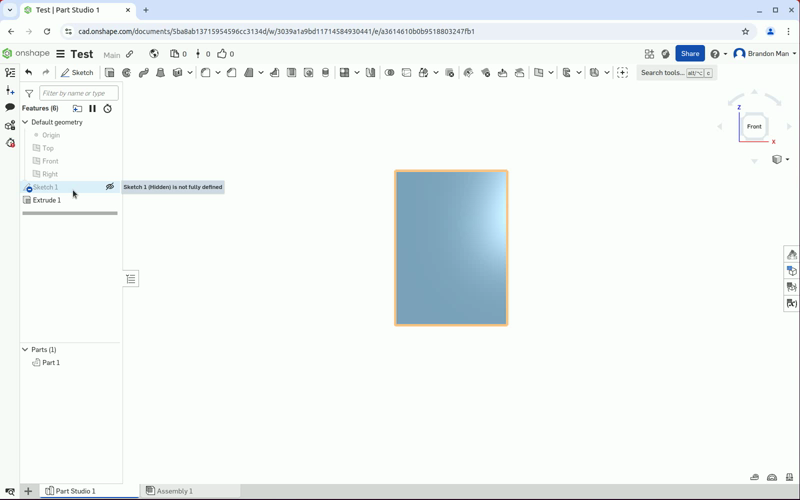
click(73, 189)
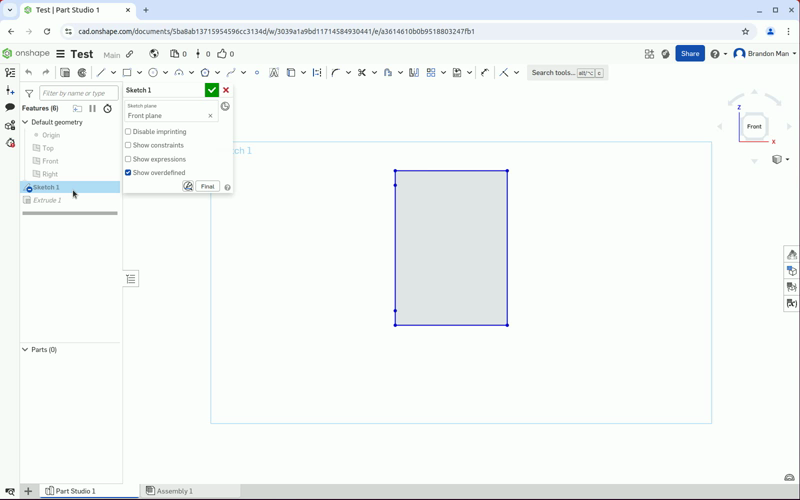
mouse_move(229, 92)
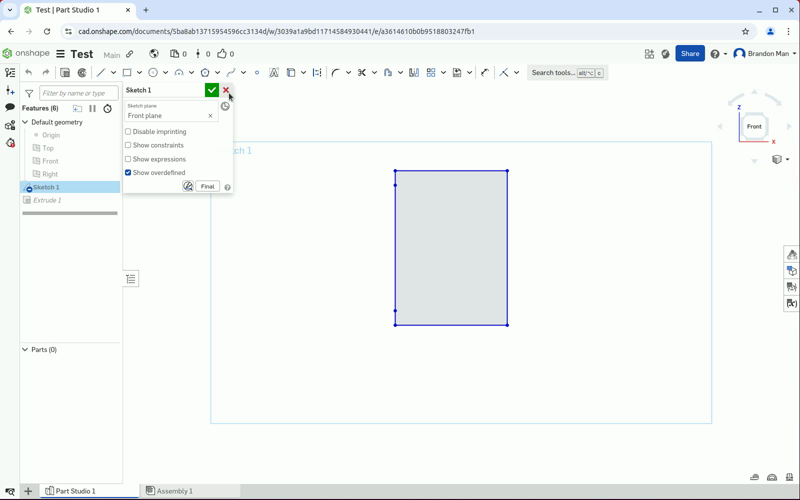
click(229, 92)
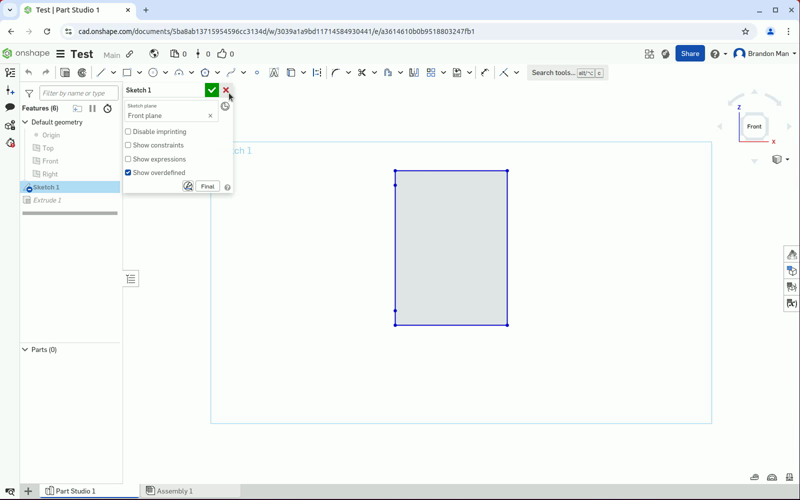
key(shift+s)
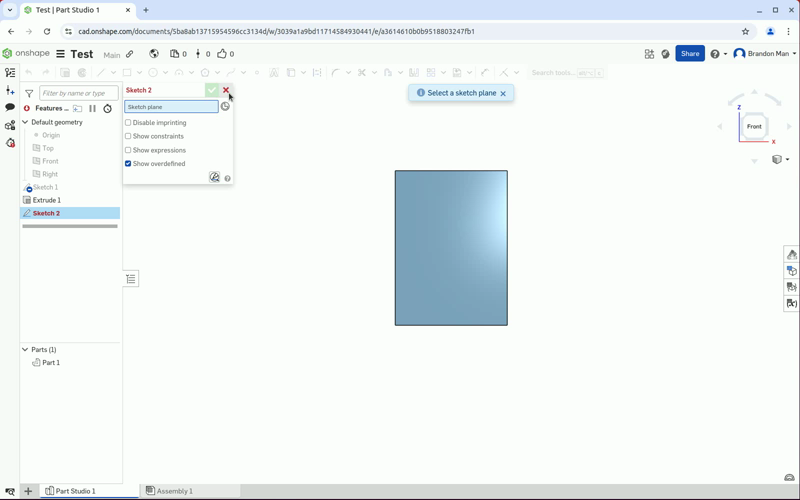
mouse_move(73, 163)
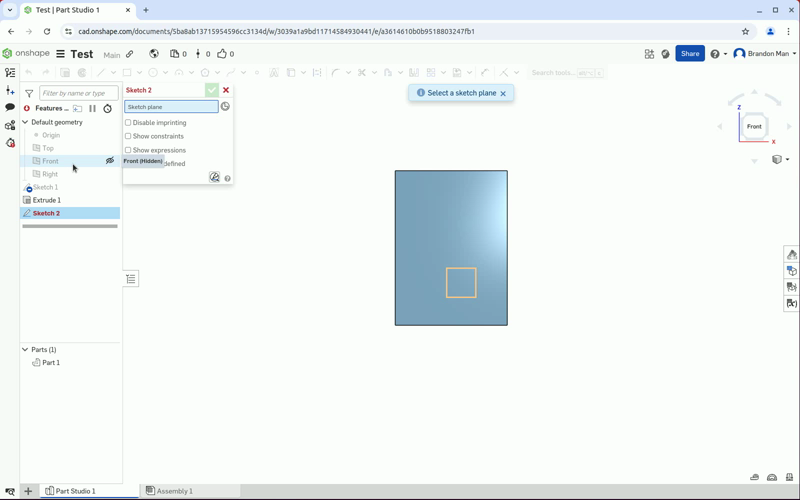
click(73, 163)
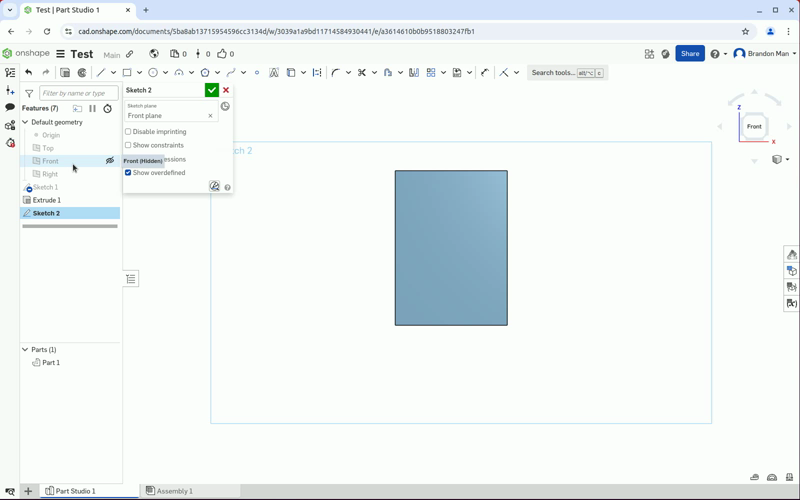
mouse_move(73, 352)
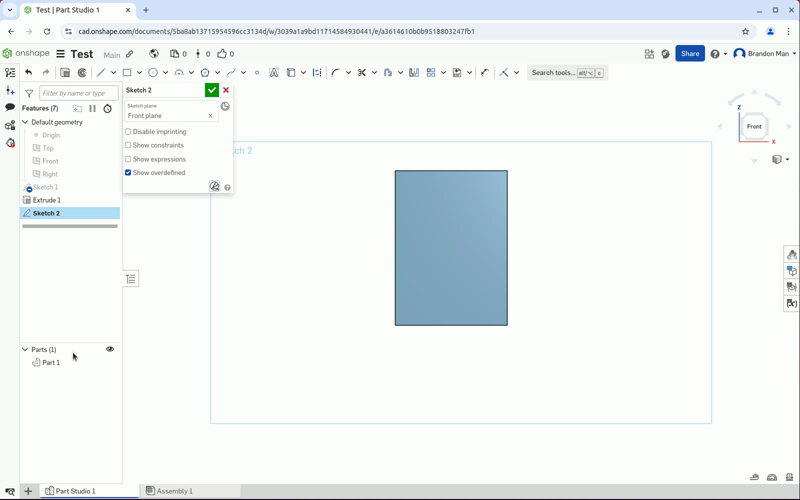
key(y)
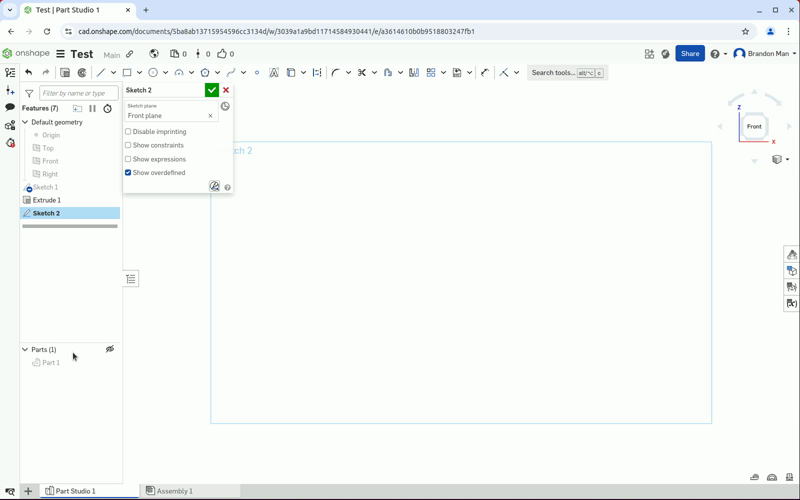
key(l)
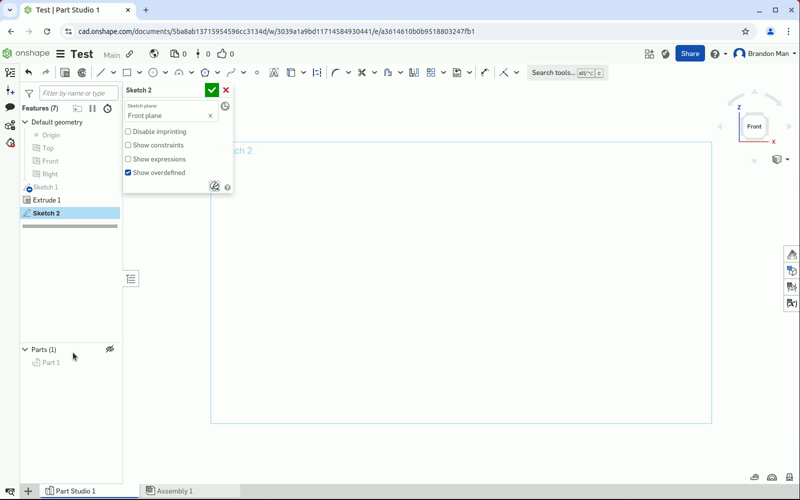
key_down(shift)
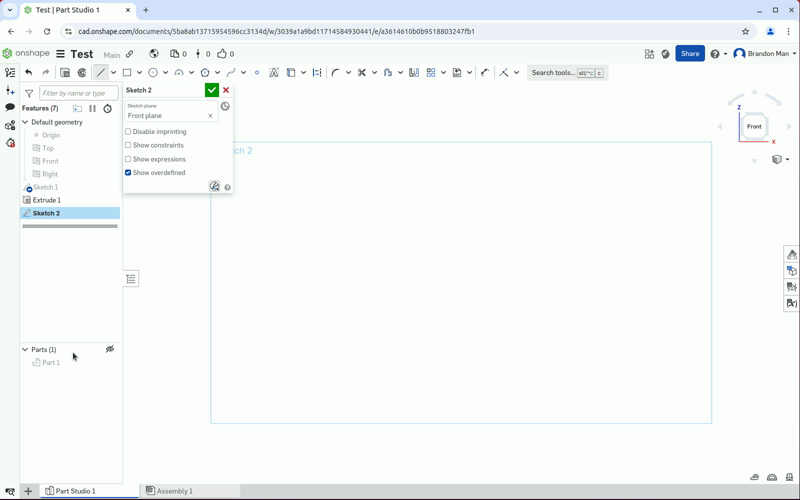
mouse_move(388, 309)
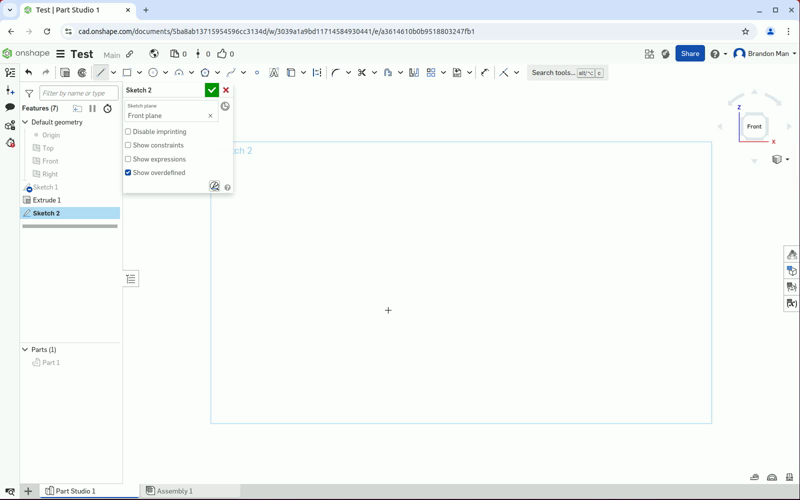
click(388, 309)
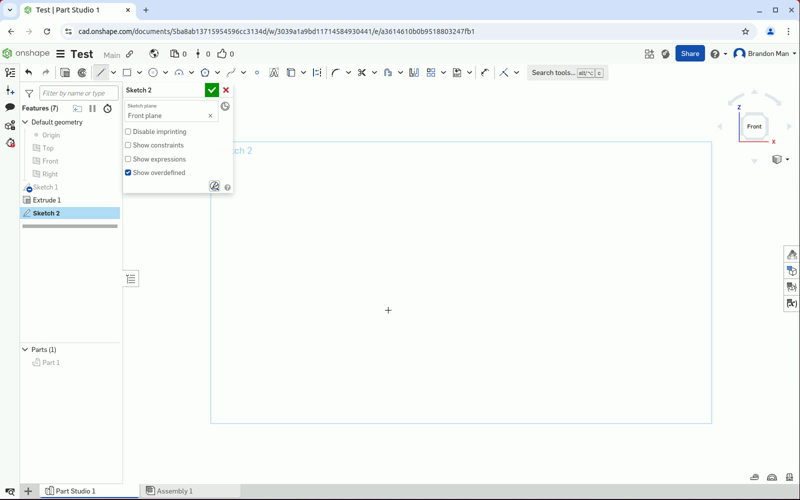
key_up(shift)
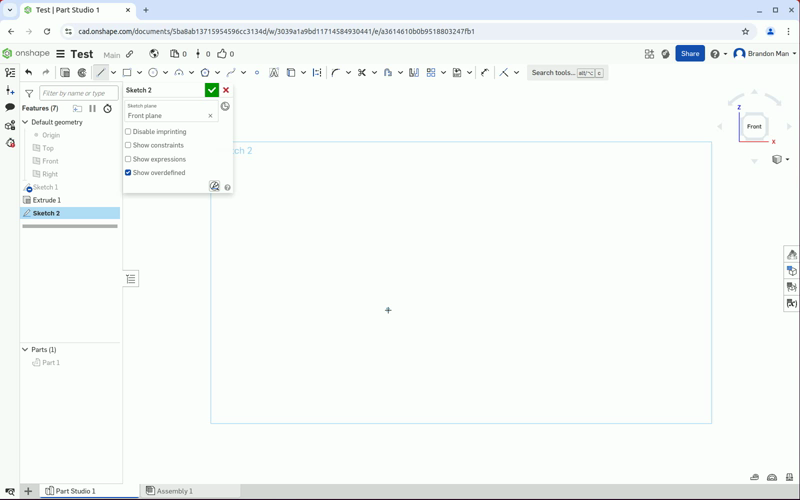
key_down(shift)
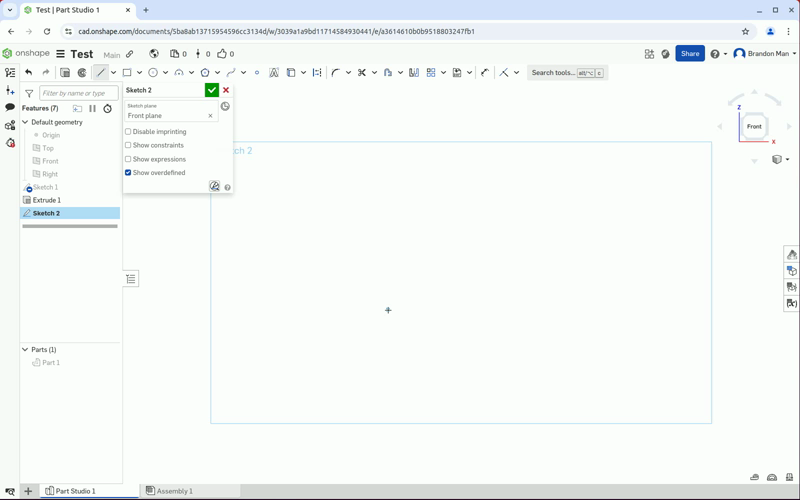
mouse_move(418, 309)
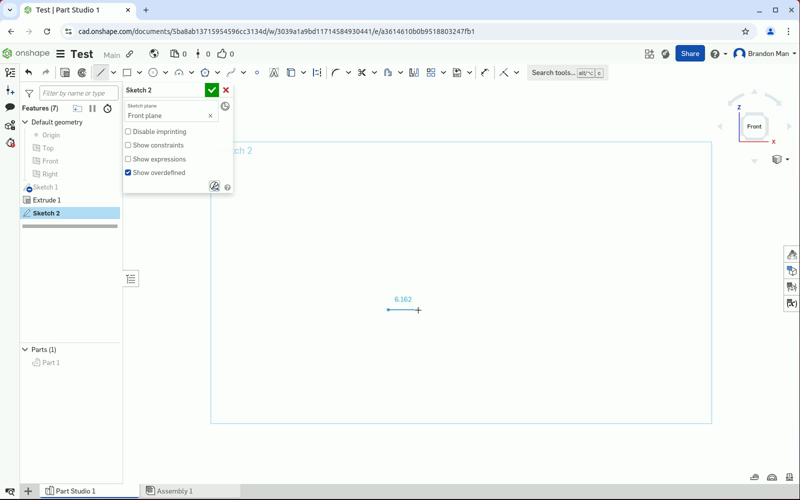
mouse_move(395, 309)
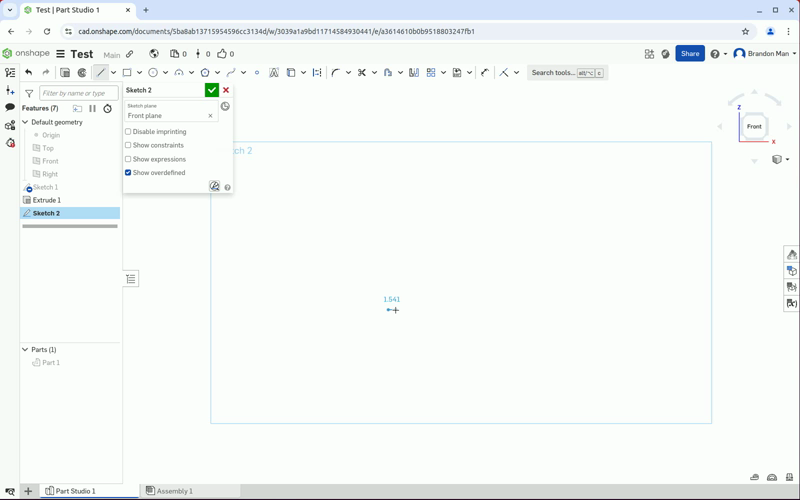
click(395, 309)
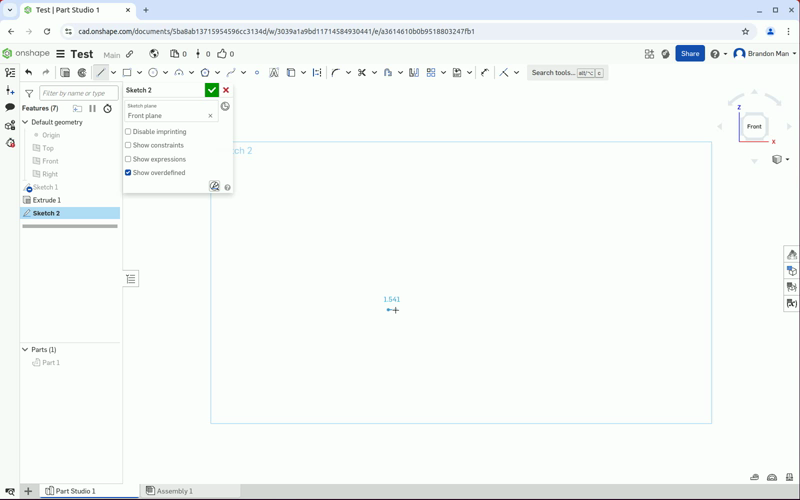
key_up(shift)
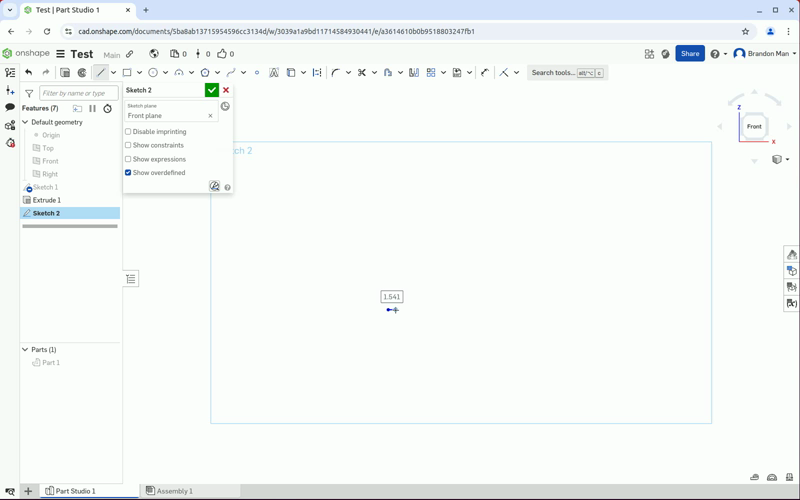
key_down(shift)
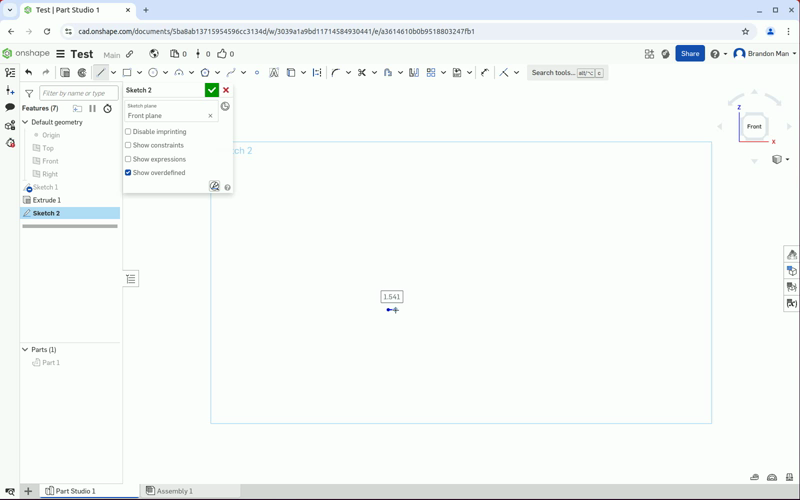
mouse_move(395, 185)
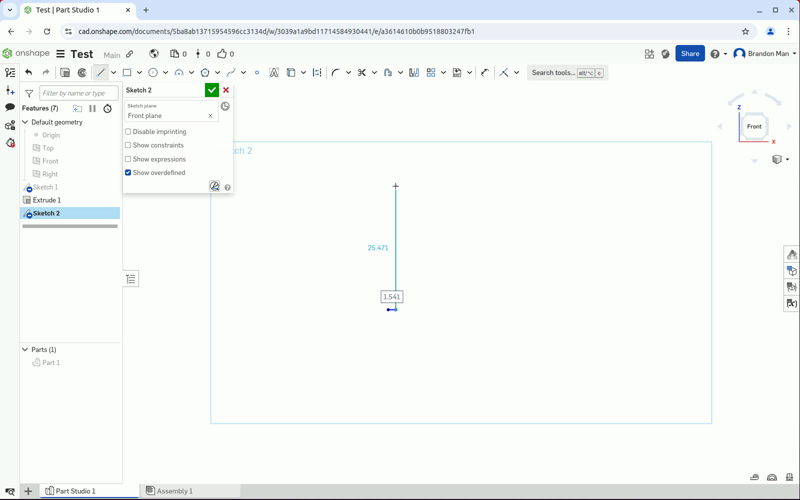
click(395, 185)
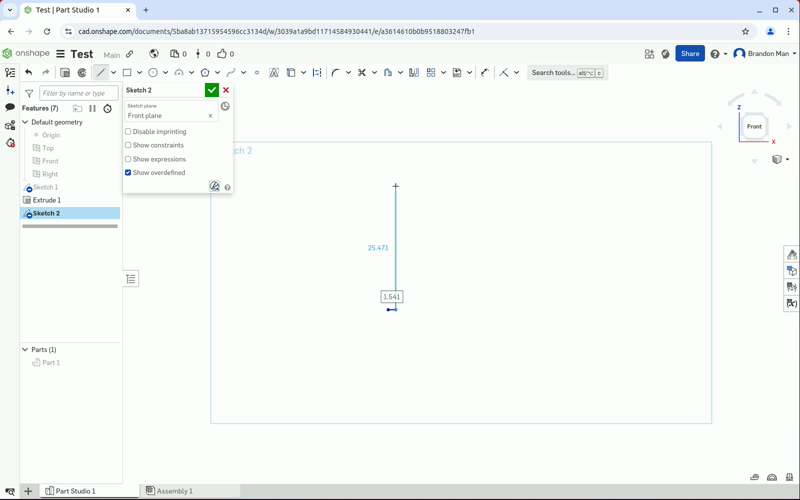
key_up(shift)
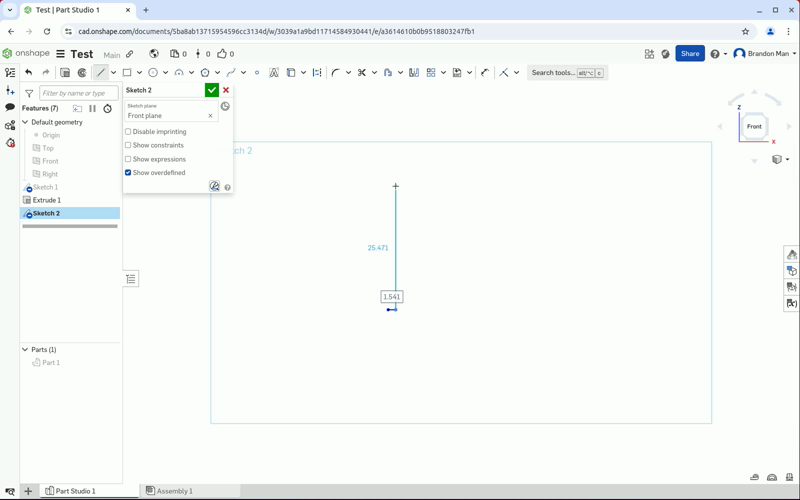
key_down(shift)
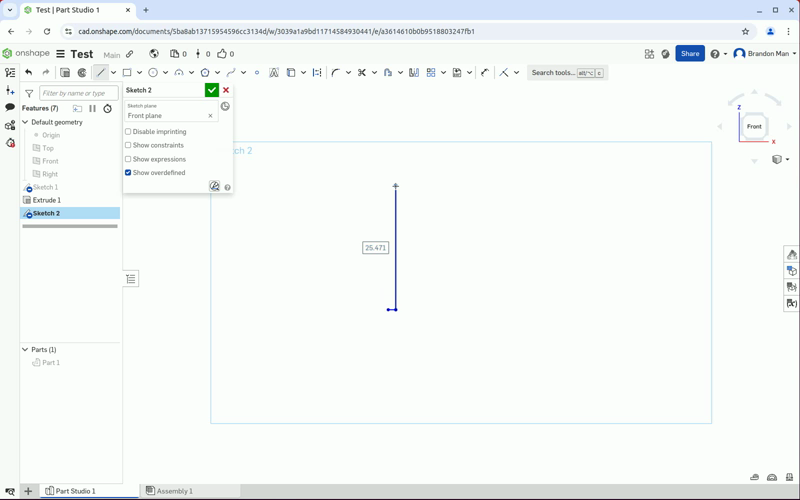
mouse_move(425, 185)
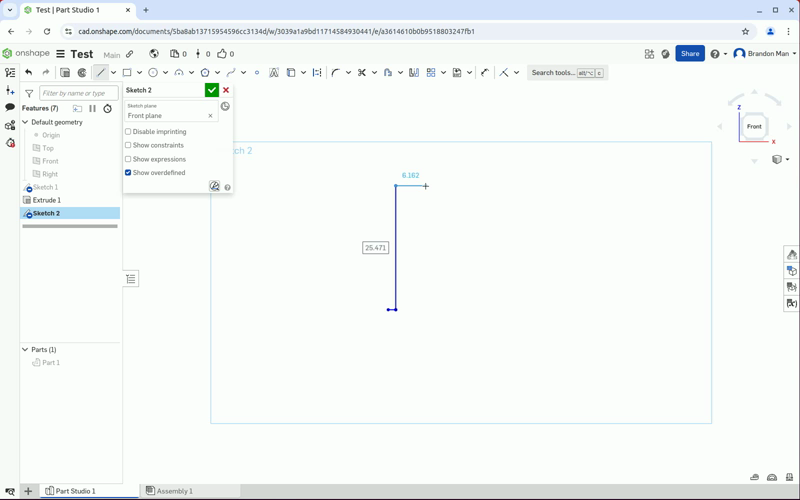
mouse_move(388, 185)
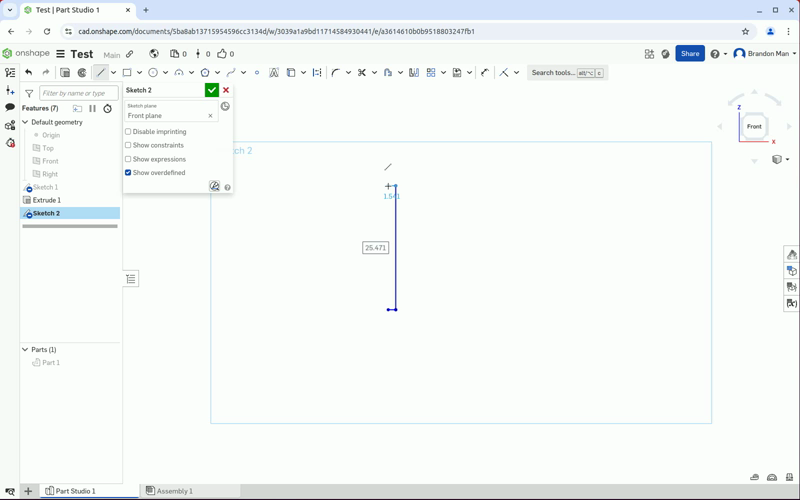
click(388, 185)
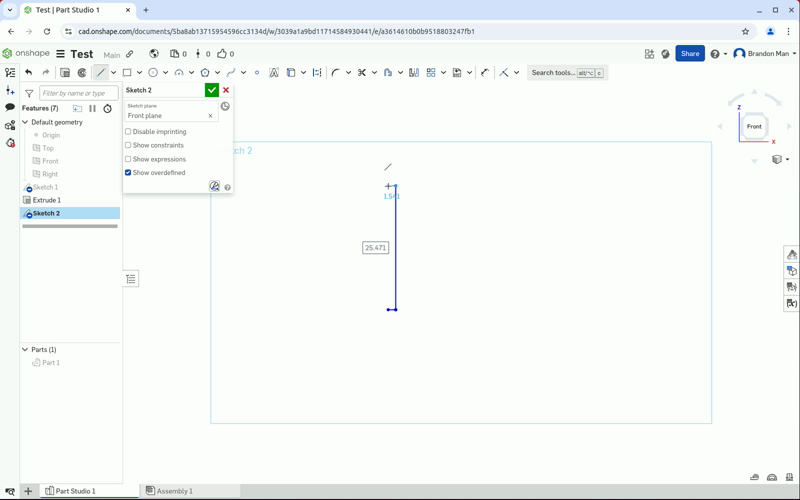
key_up(shift)
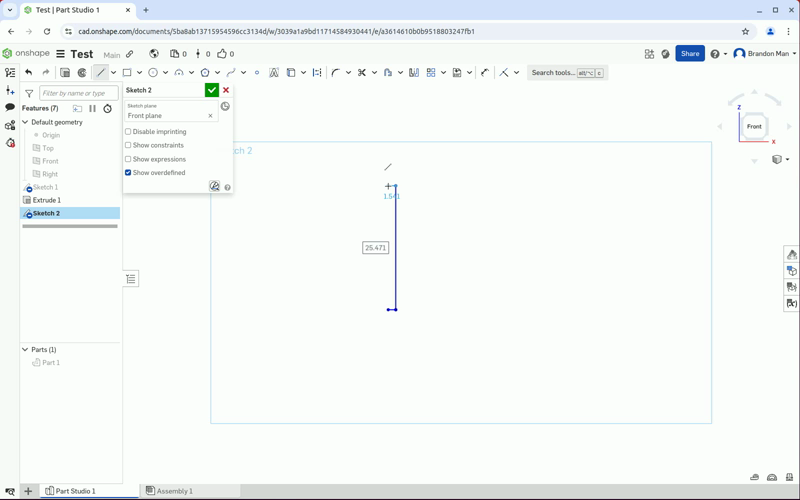
key_down(shift)
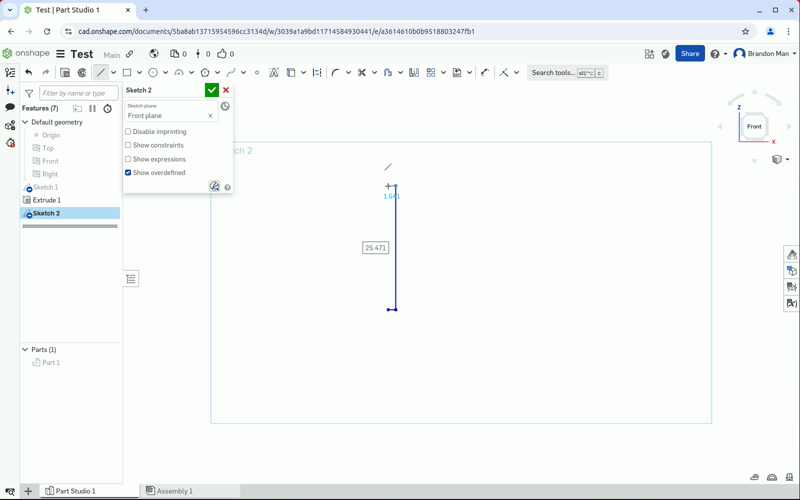
mouse_move(388, 309)
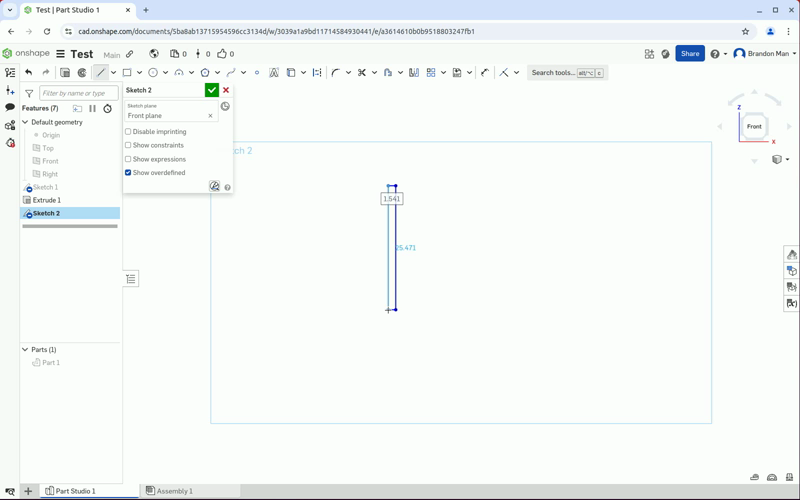
key_up(shift)
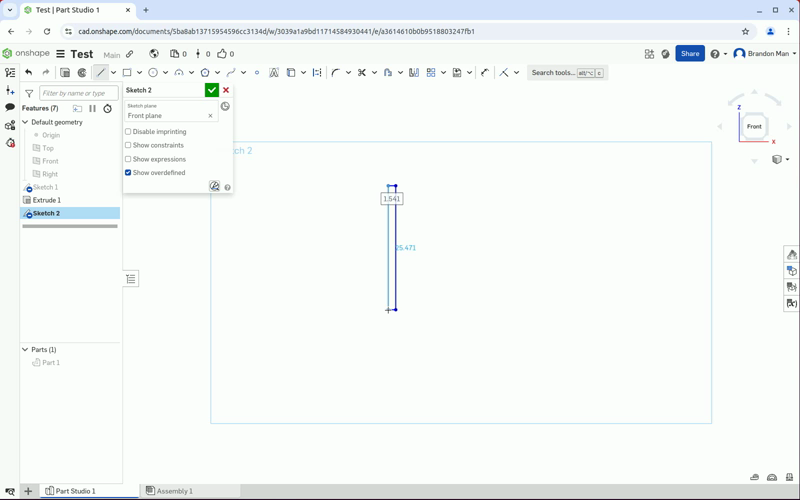
click(388, 309)
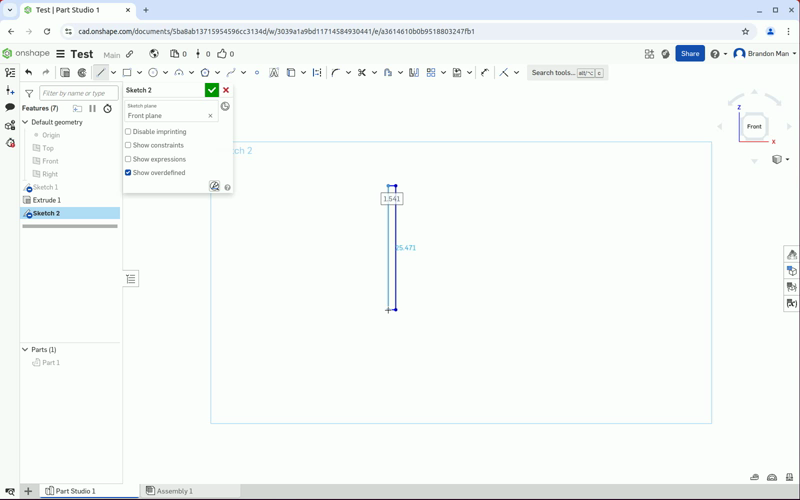
key(esc)
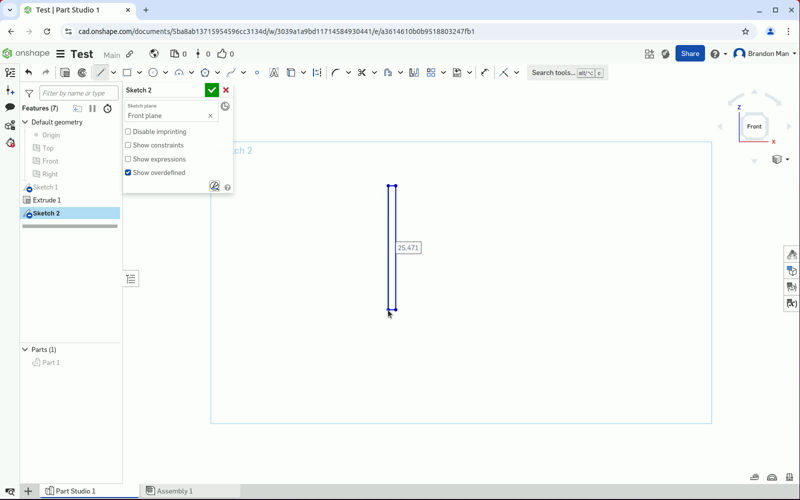
mouse_move(391, 238)
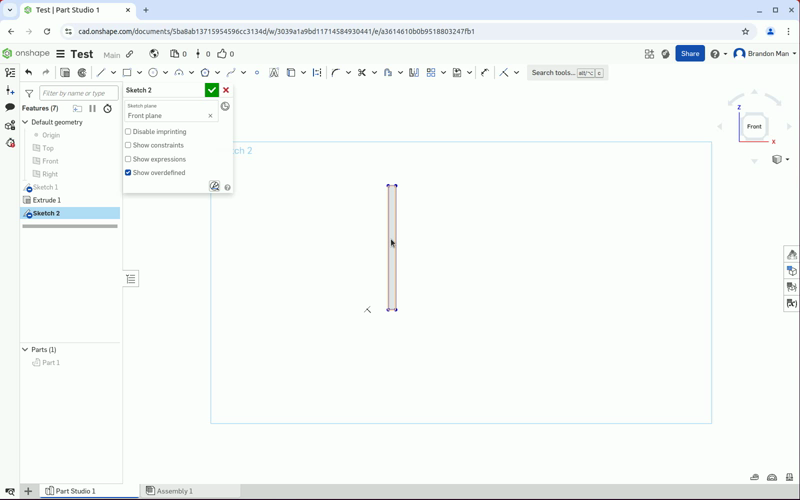
scroll(6)
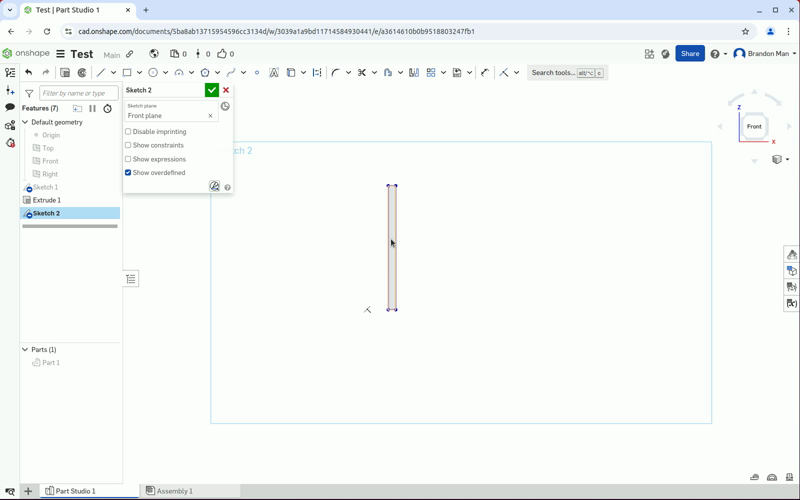
scroll(6)
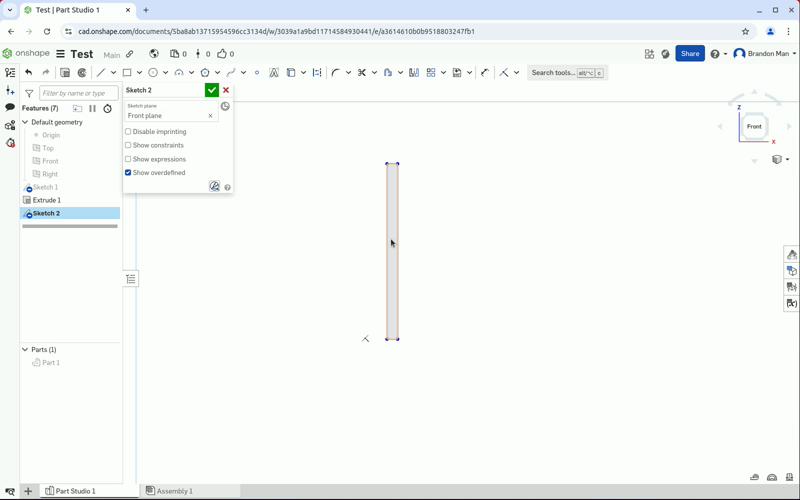
scroll(6)
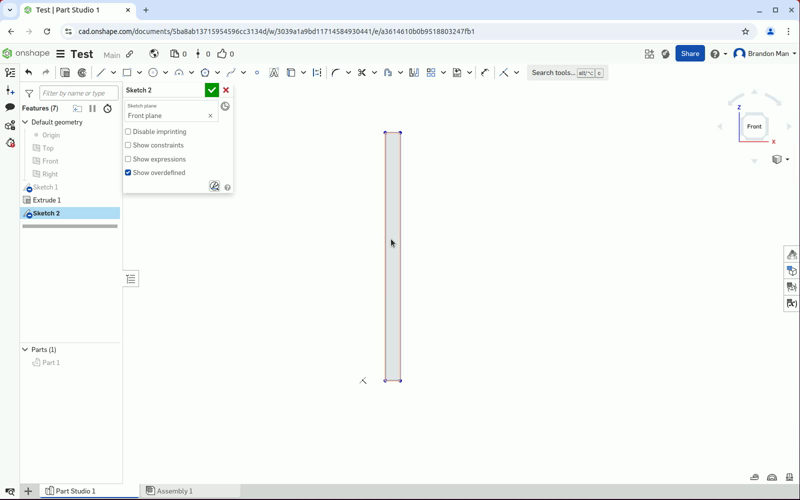
scroll(6)
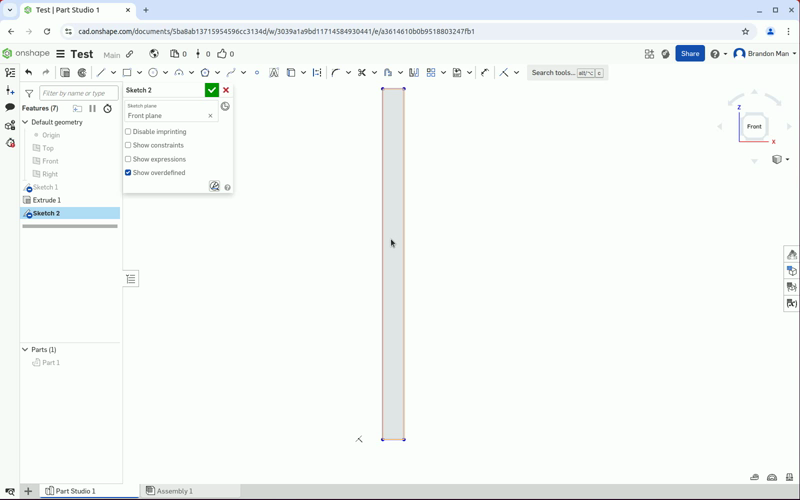
scroll(6)
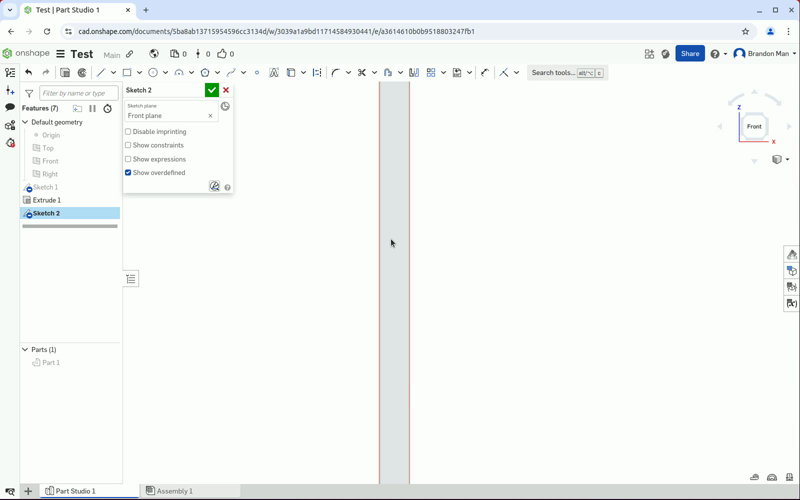
scroll(6)
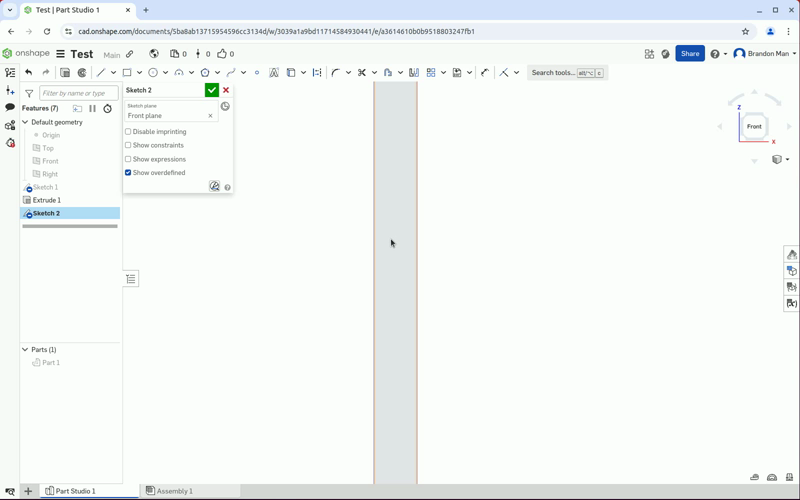
scroll(6)
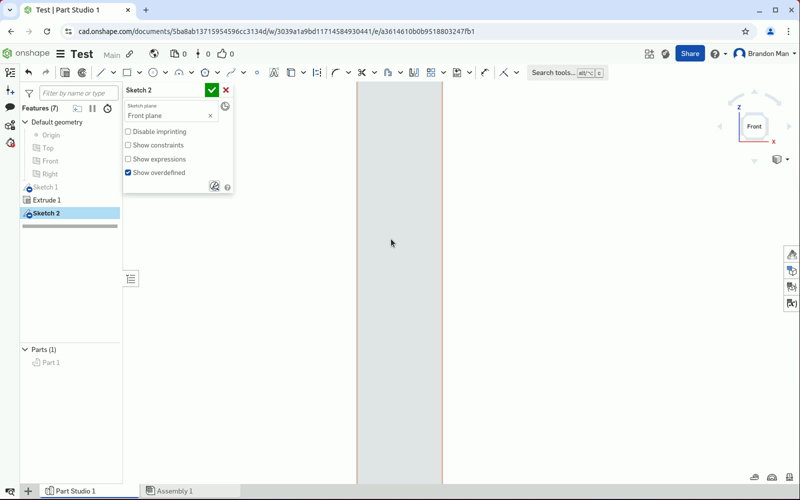
click(391, 238)
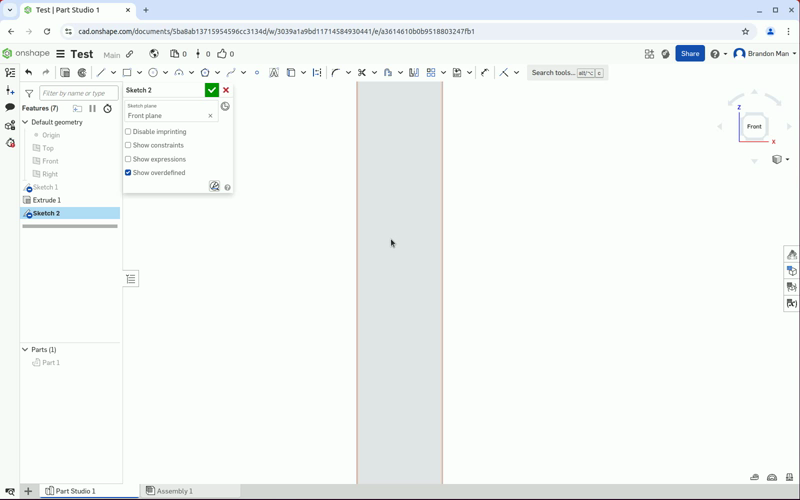
scroll(-6)
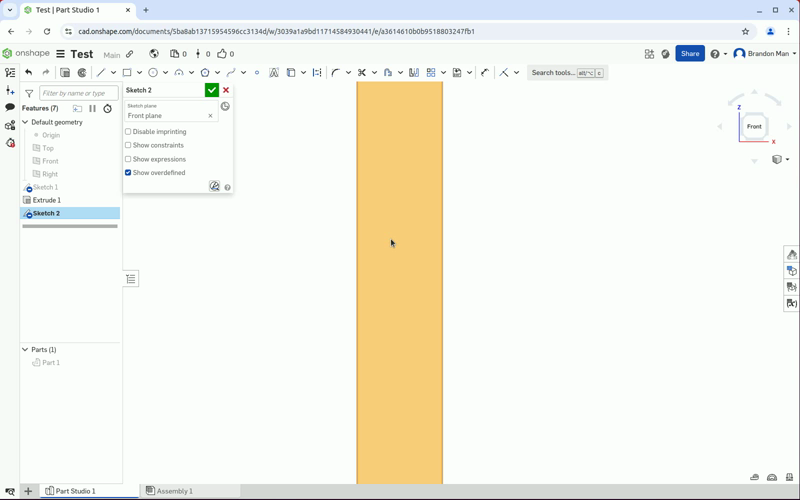
scroll(-6)
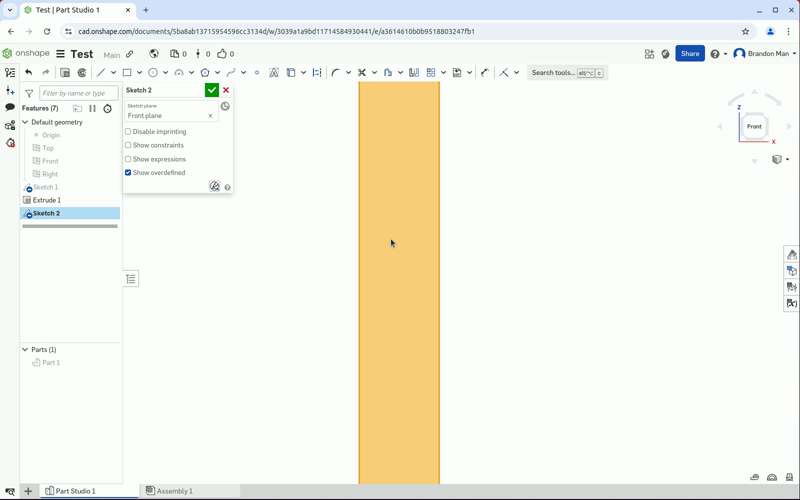
scroll(-6)
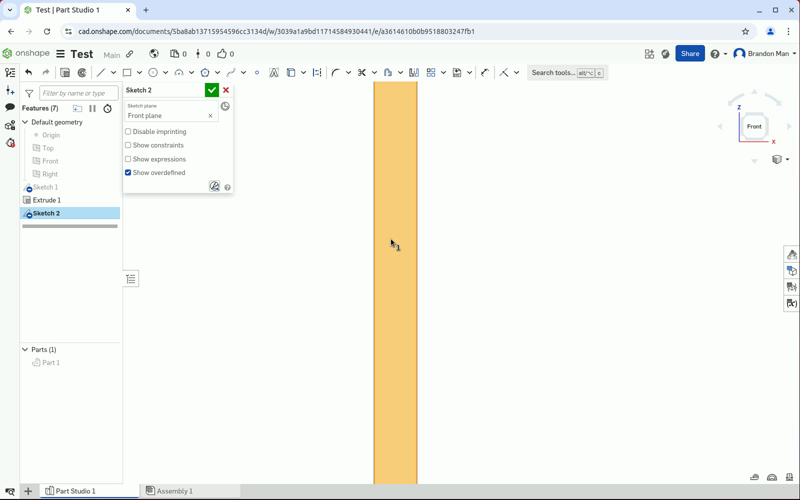
scroll(-6)
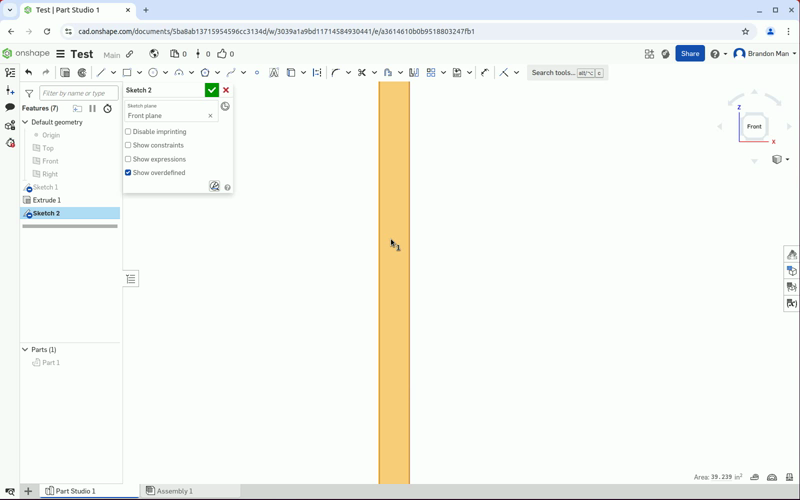
scroll(-6)
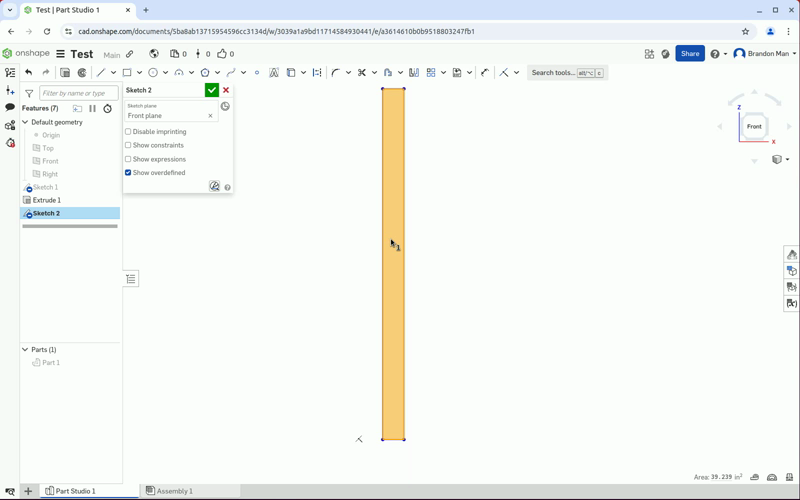
scroll(-6)
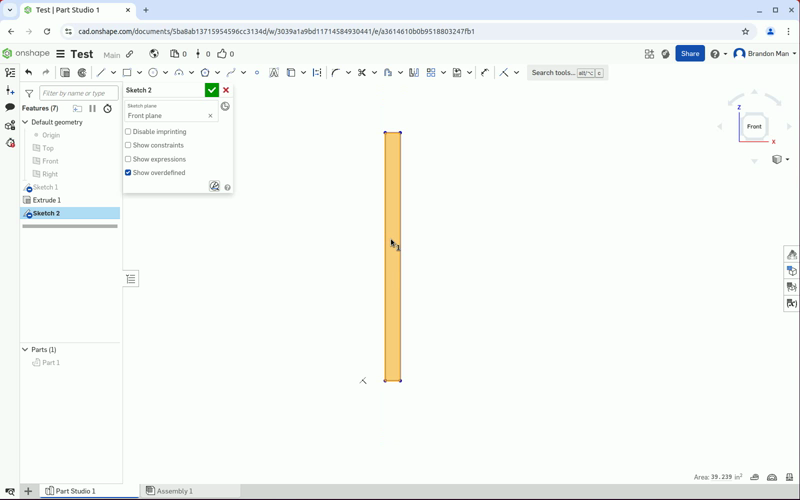
scroll(-6)
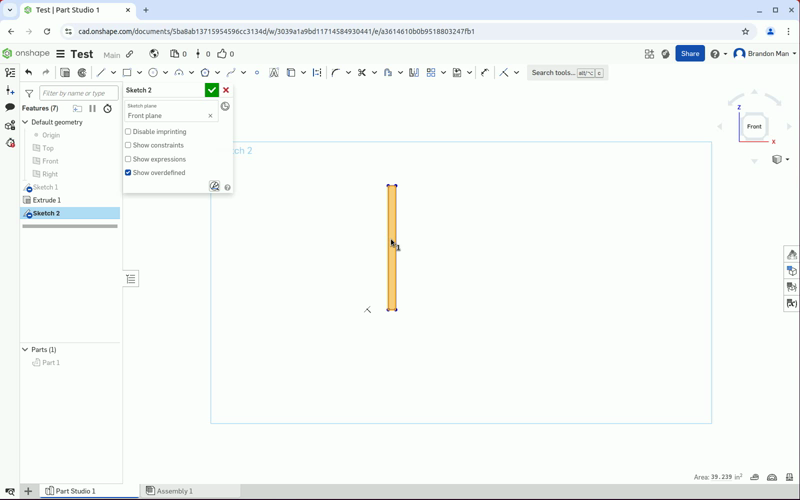
mouse_move(73, 352)
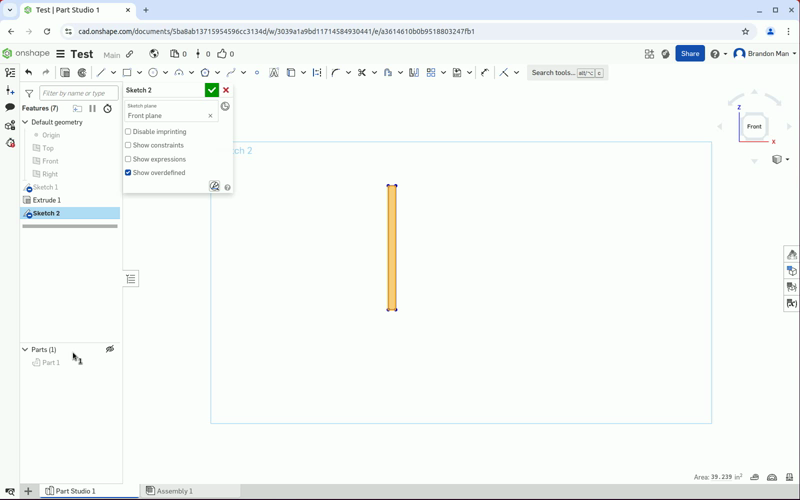
key(shift+y)
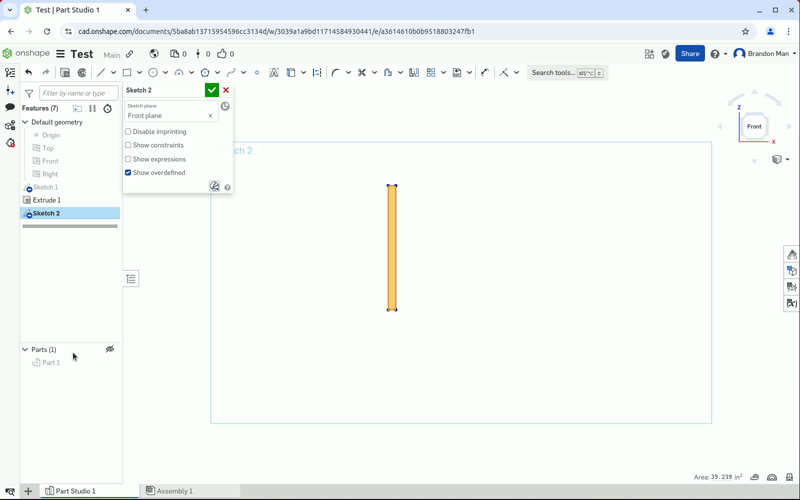
key(shift+e)
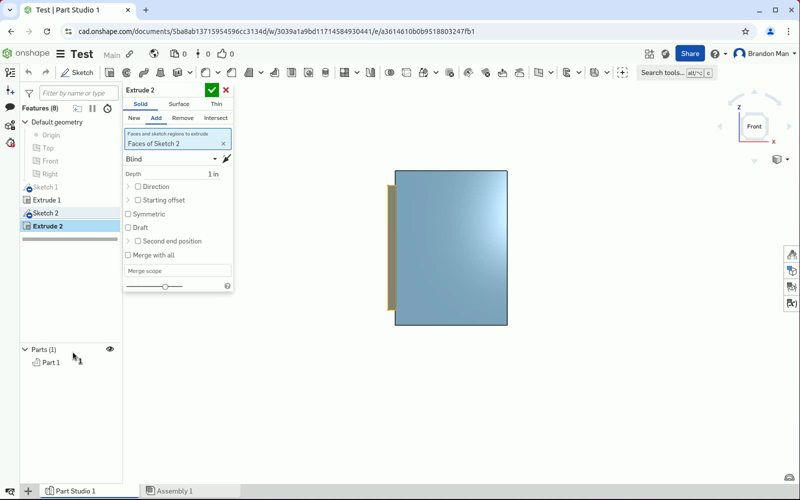
mouse_move(143, 106)
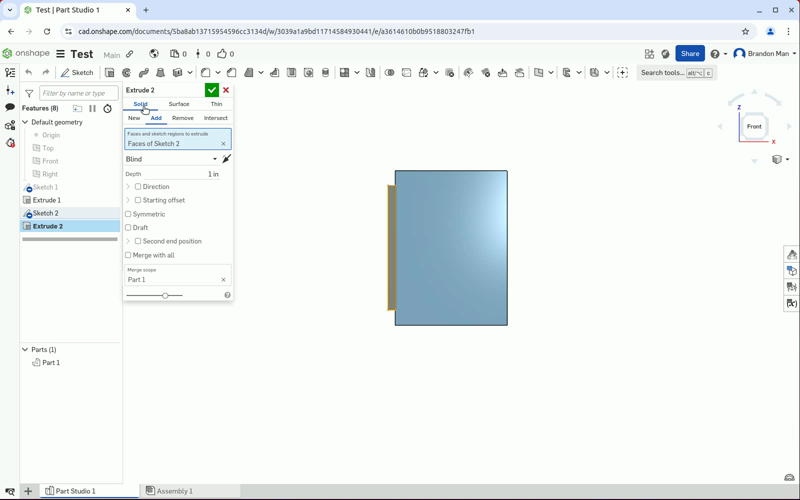
click(143, 106)
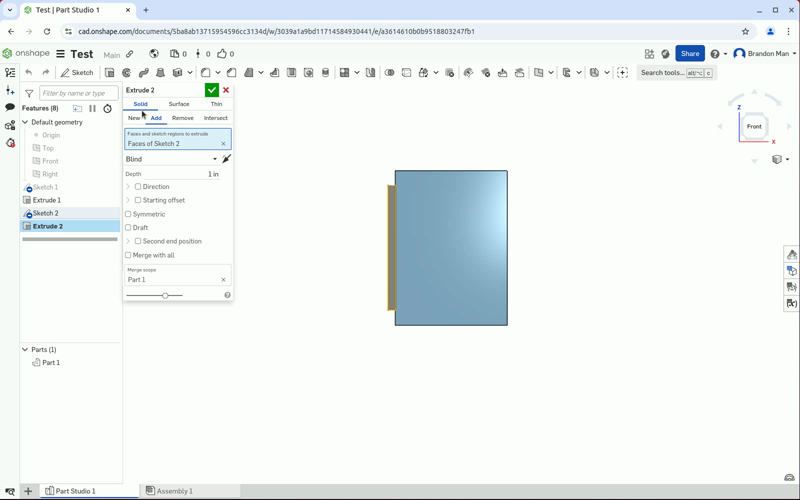
mouse_move(137, 120)
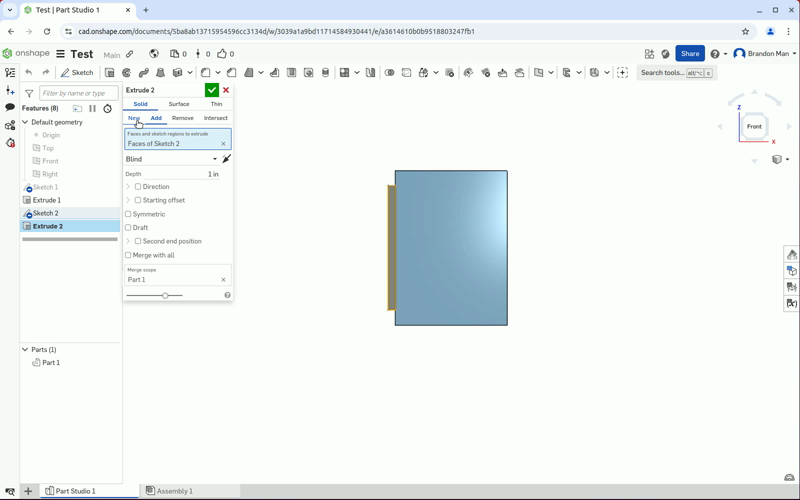
click(137, 120)
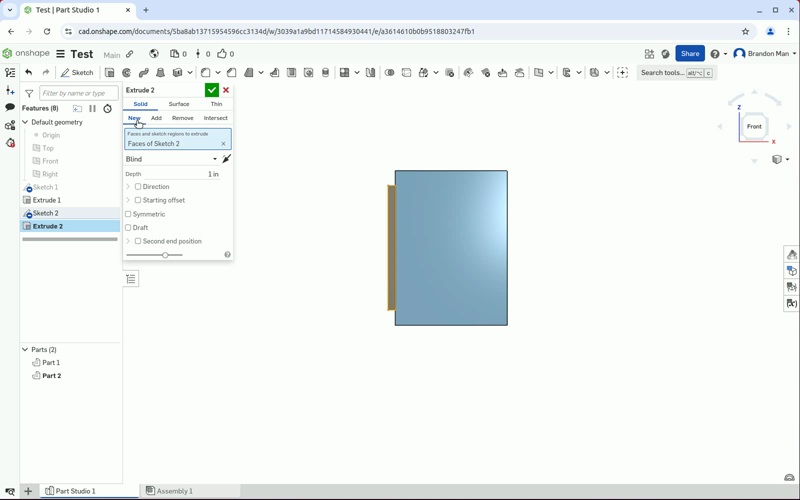
key(tab, 4)
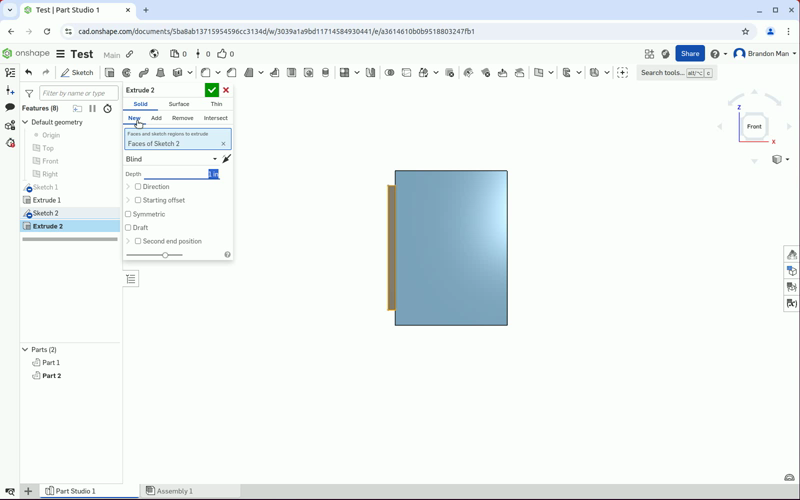
text(0.241)
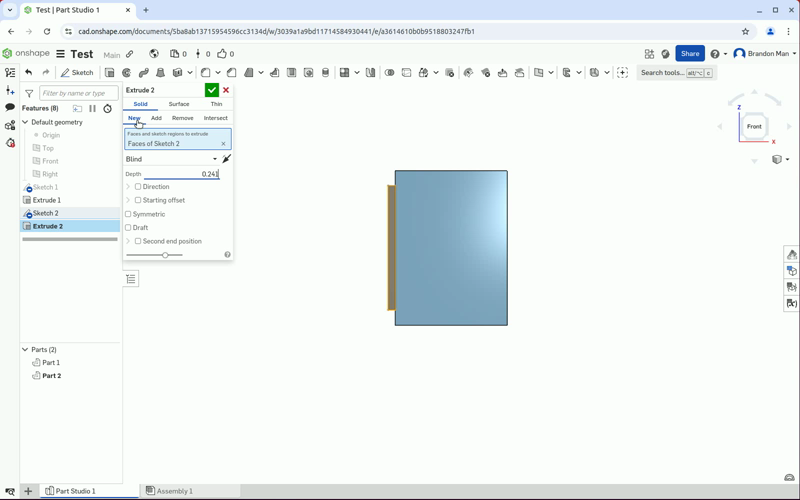
key(enter)
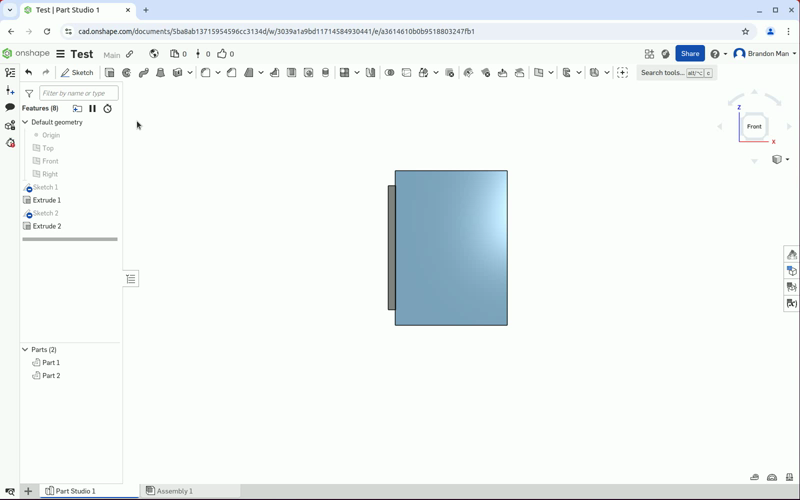
key(shift+h)
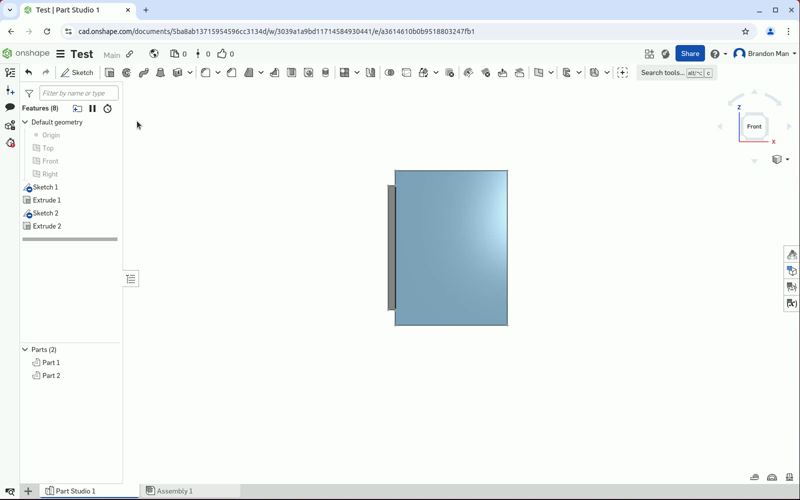
key(shift+h)
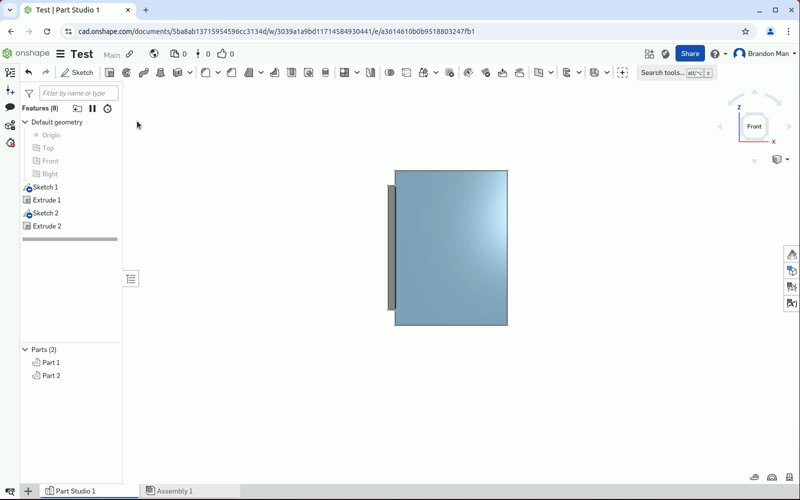
key(shift+7)
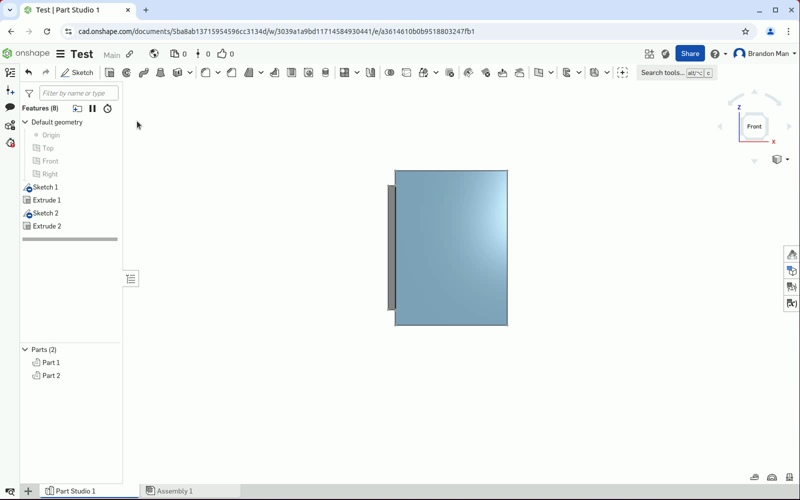
key(left, 2)
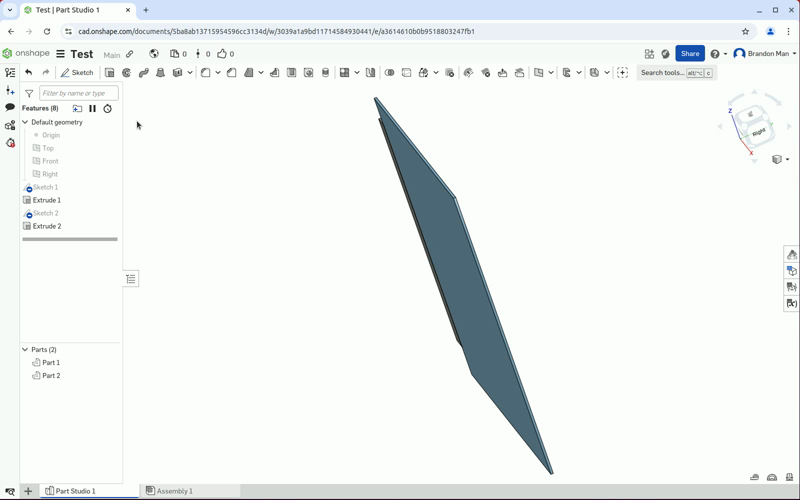
key(down, 2)
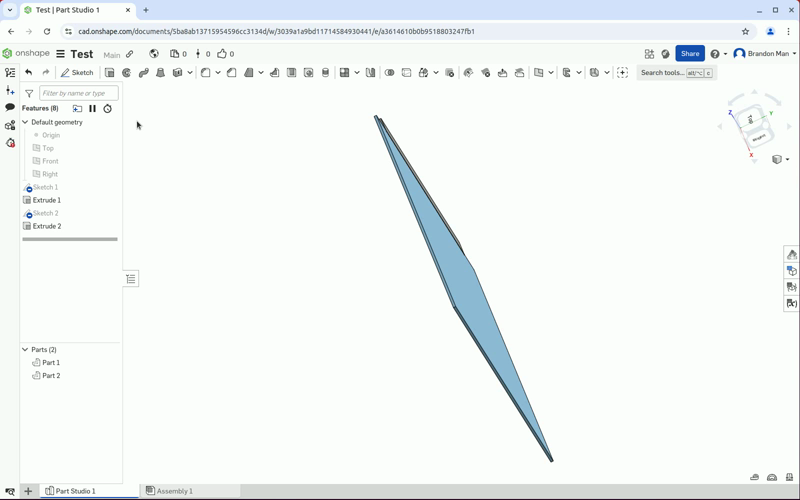
key(up, 2)
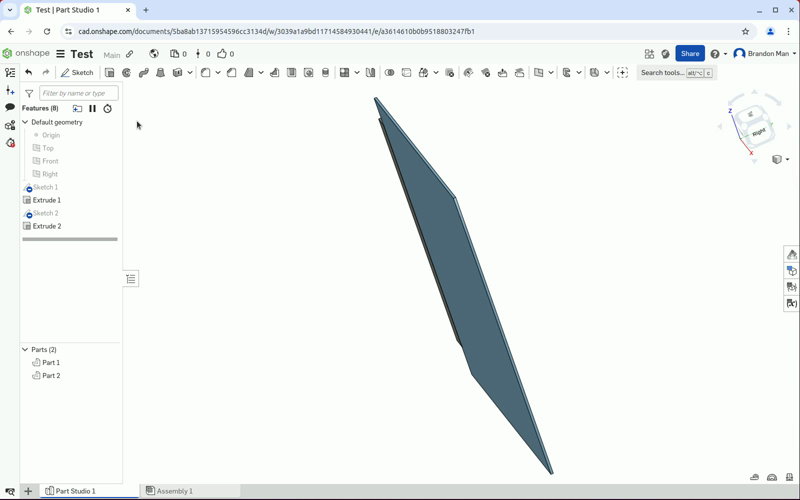
key(right, 2)
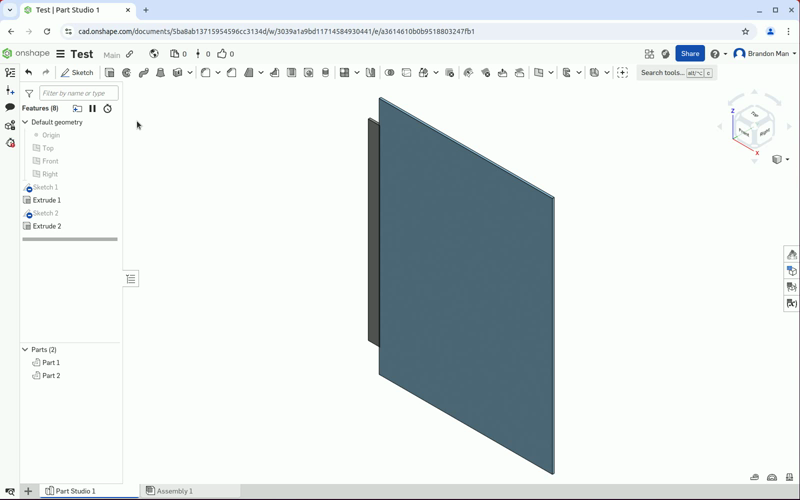
mouse_move(73, 189)
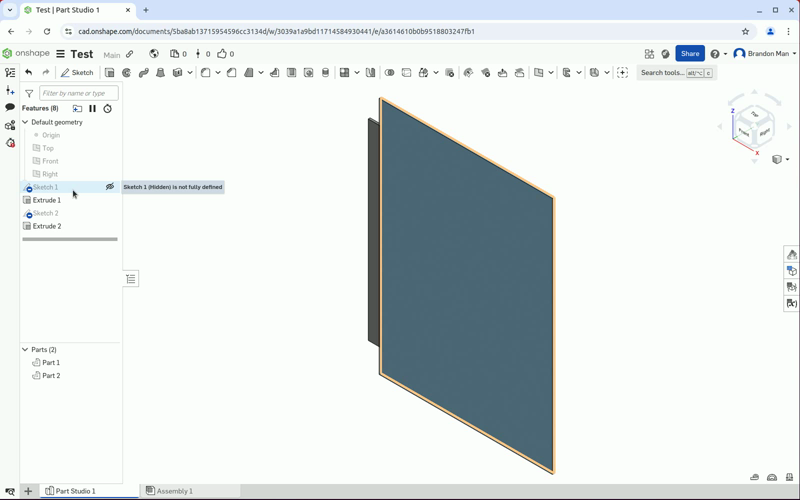
click(73, 189)